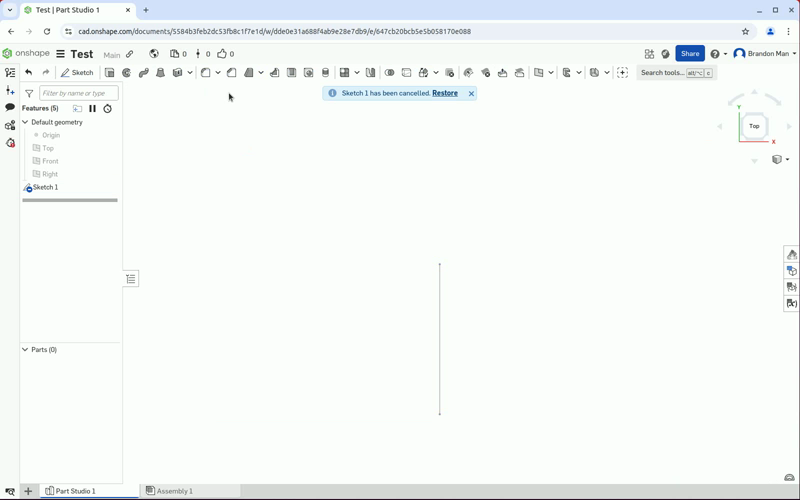
key(shift+h)
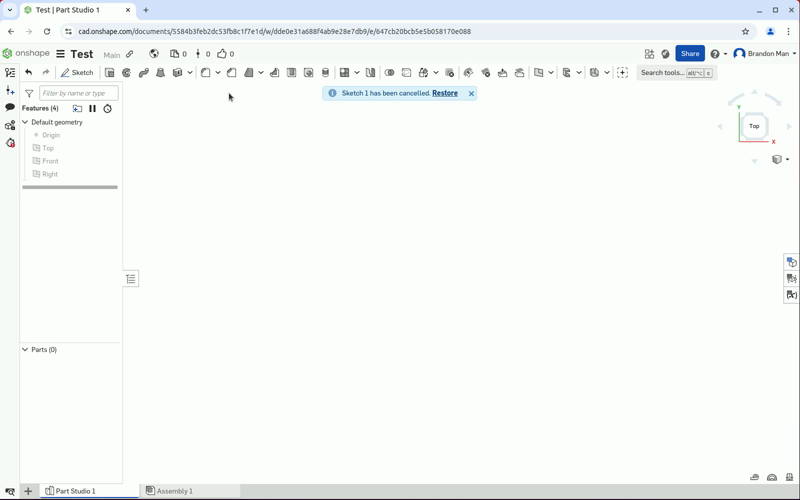
mouse_move(73, 352)
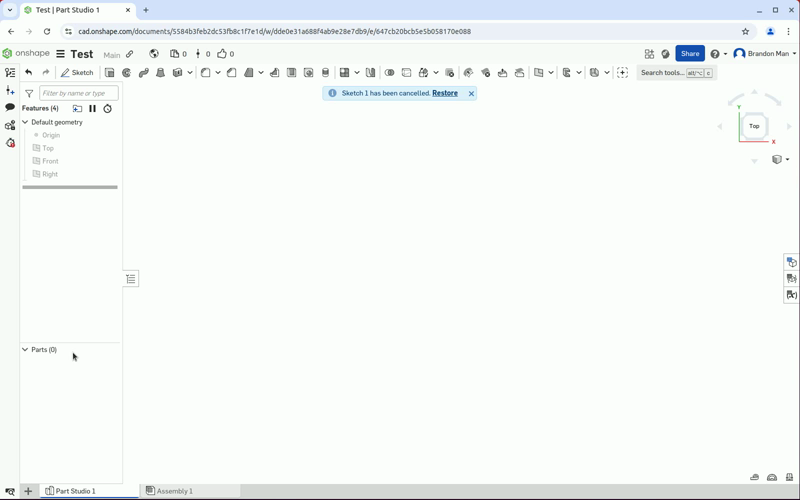
key(y)
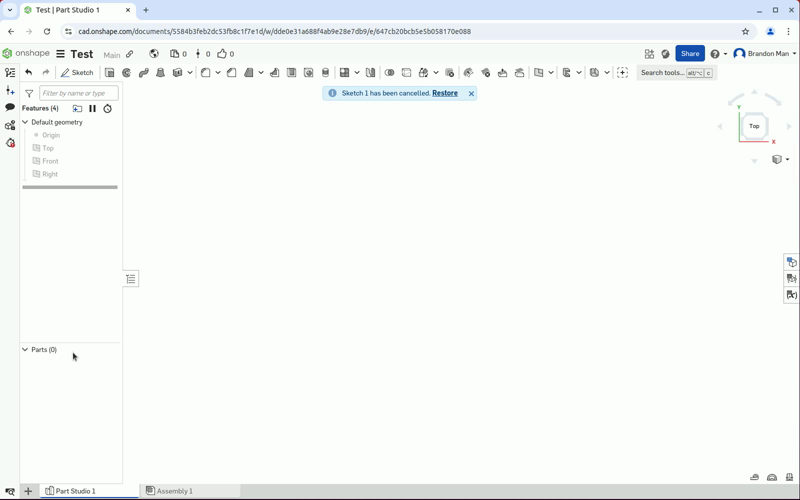
key(shift+p)
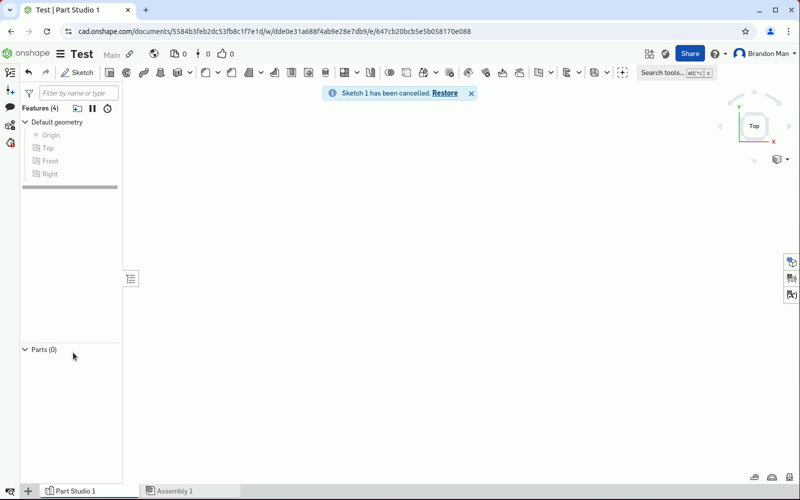
key(space)
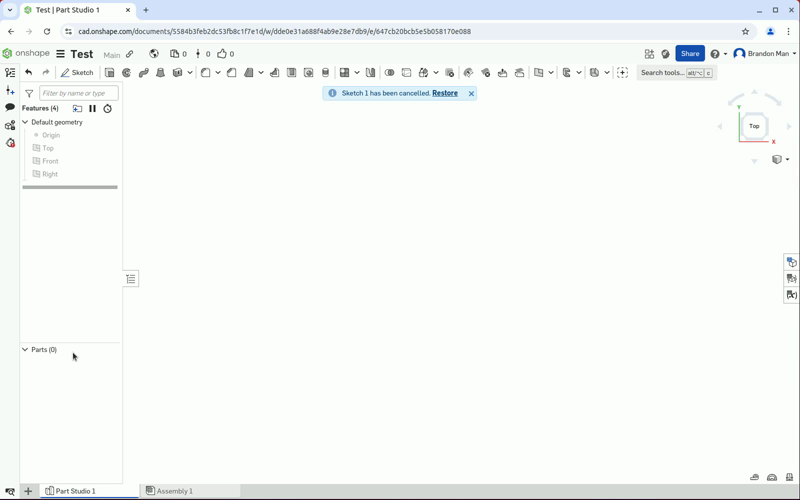
key_down(shift)
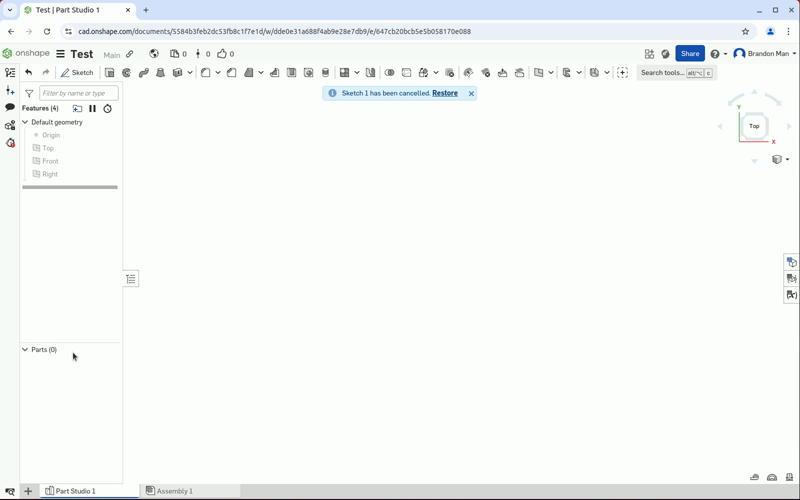
key(up)
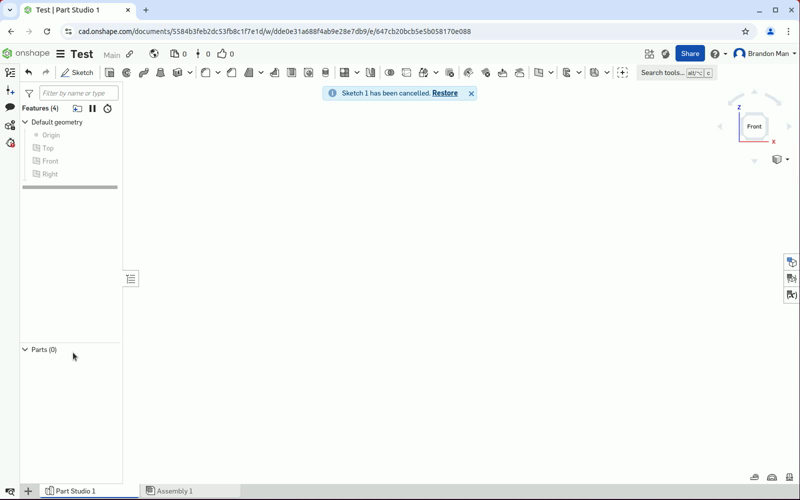
key_up(shift)
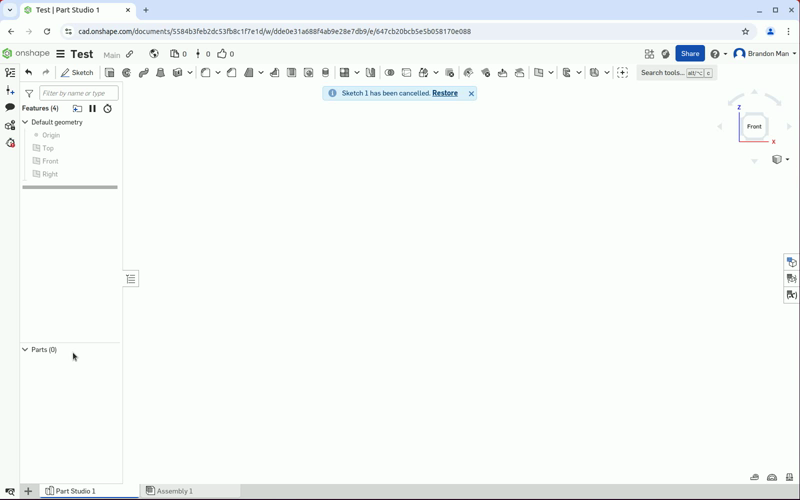
mouse_move(73, 352)
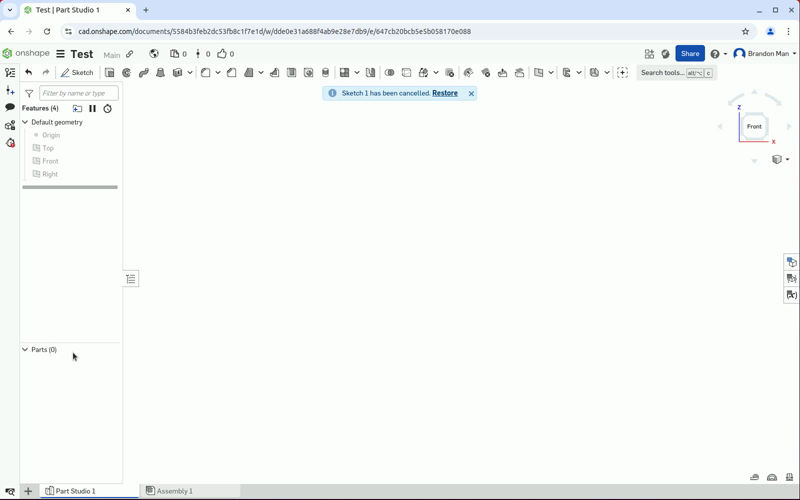
key(shift+y)
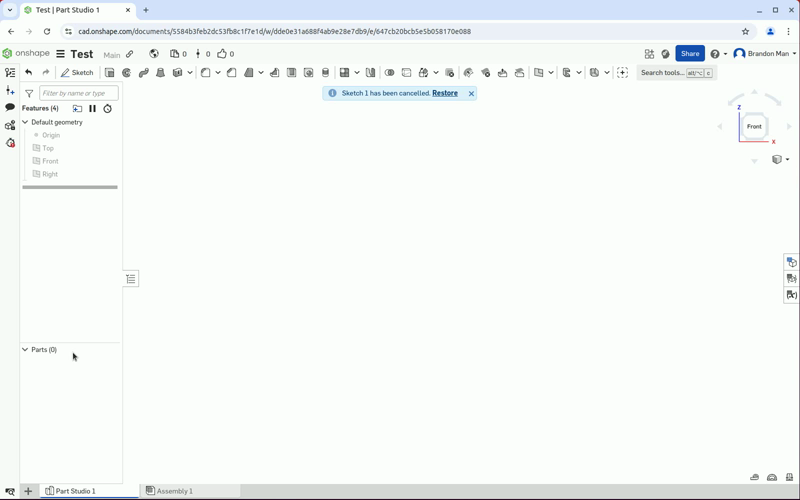
key(shift+s)
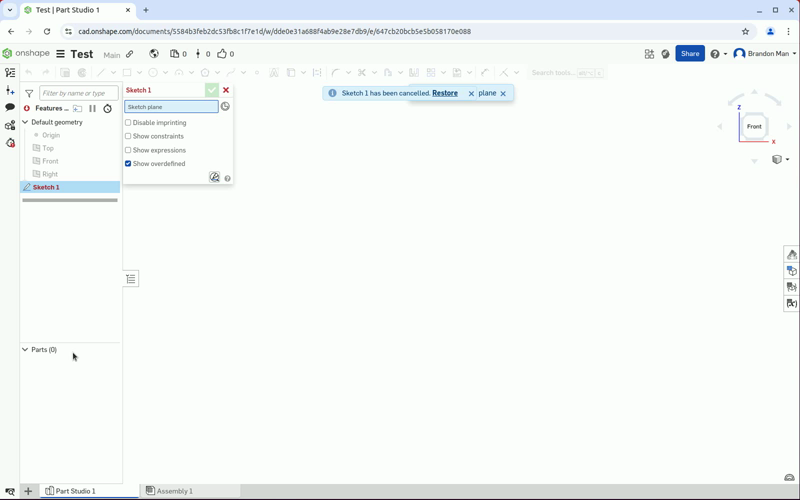
mouse_move(73, 163)
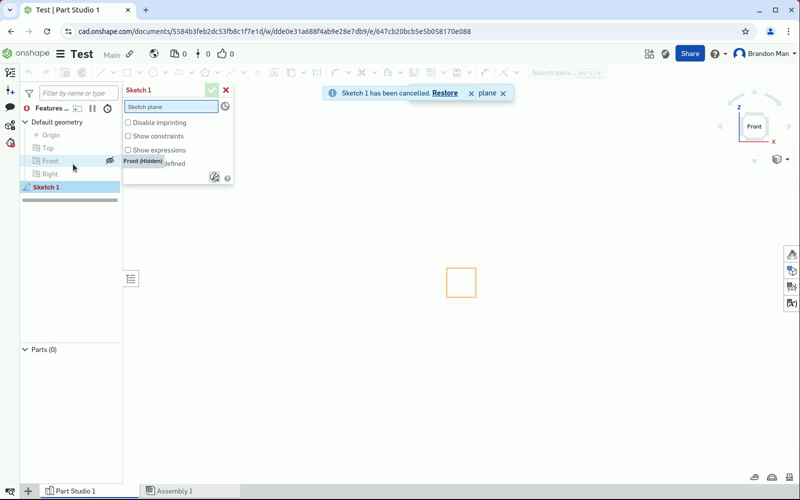
click(73, 163)
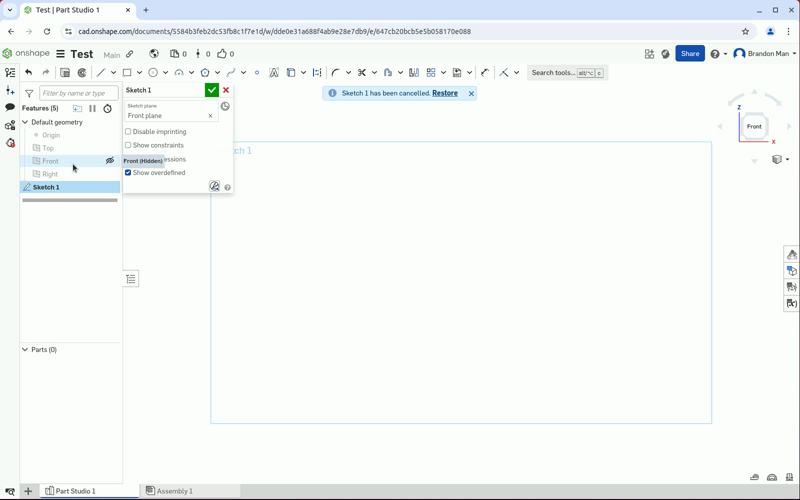
mouse_move(73, 352)
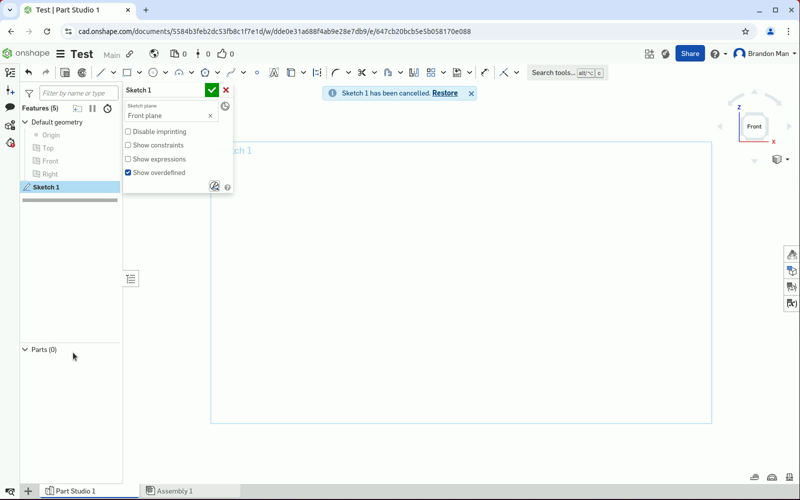
key(y)
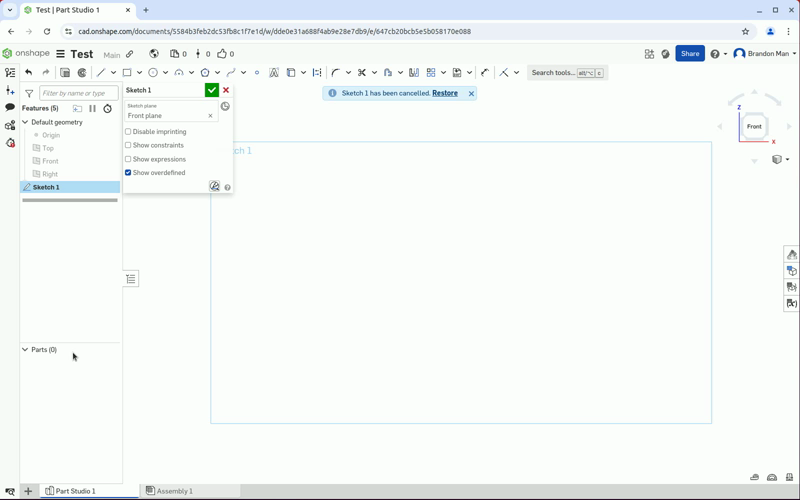
key(c)
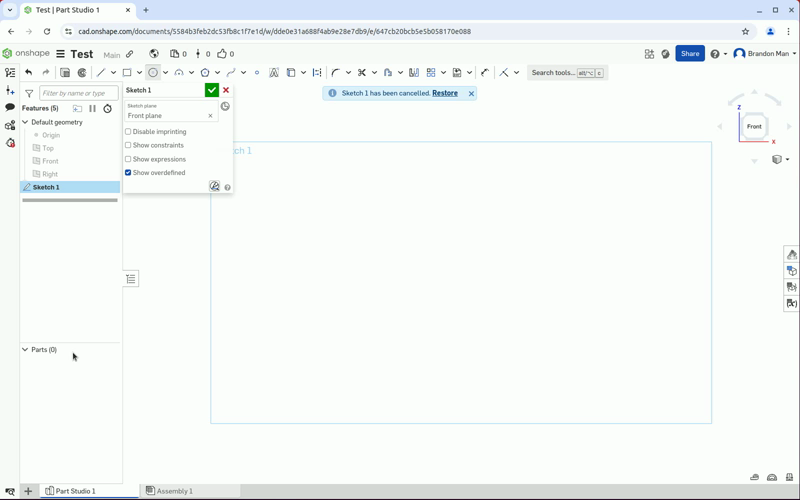
key_down(shift)
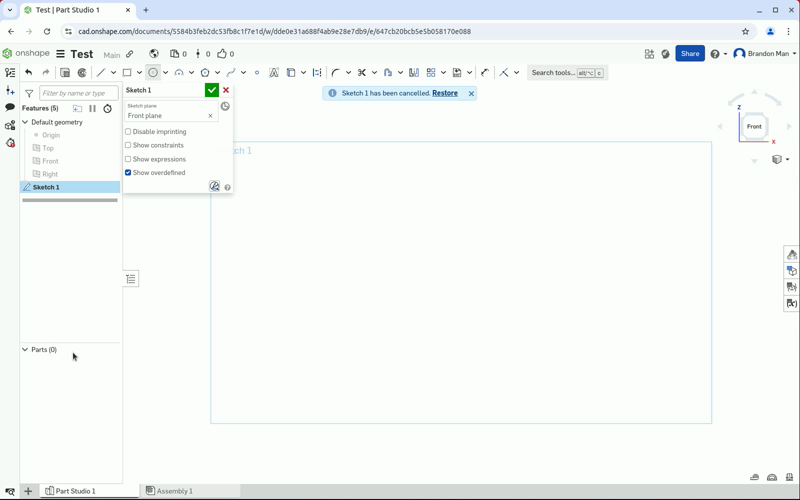
mouse_move(461, 282)
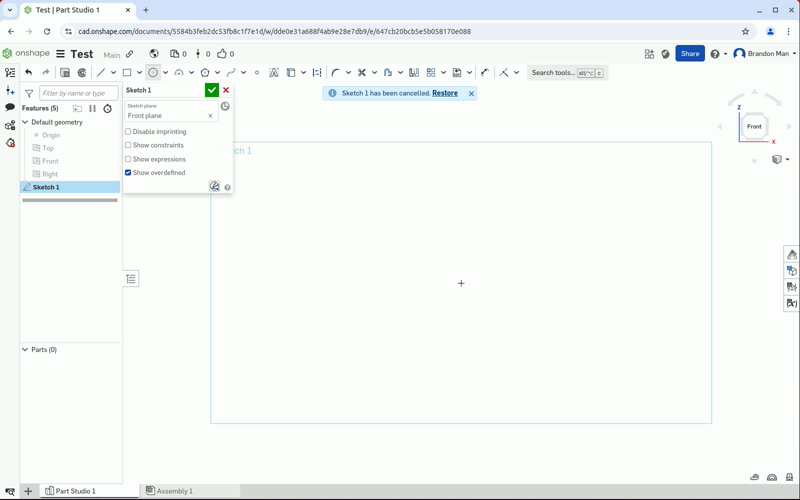
click(461, 282)
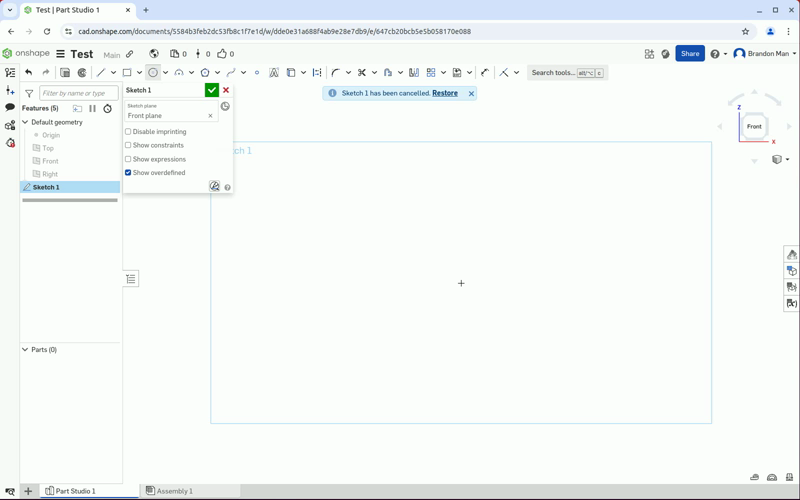
key_up(shift)
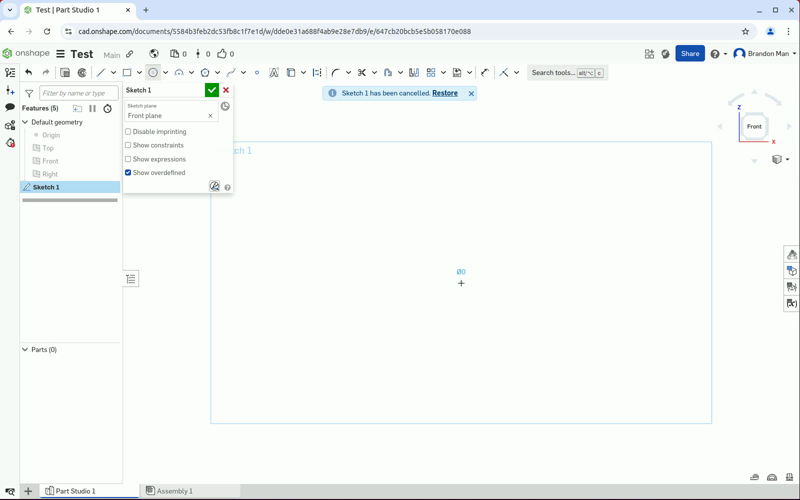
mouse_move(470, 282)
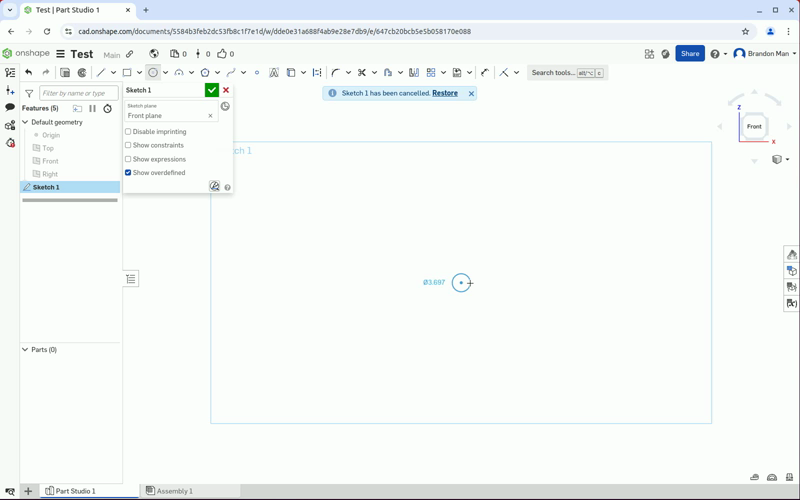
click(470, 282)
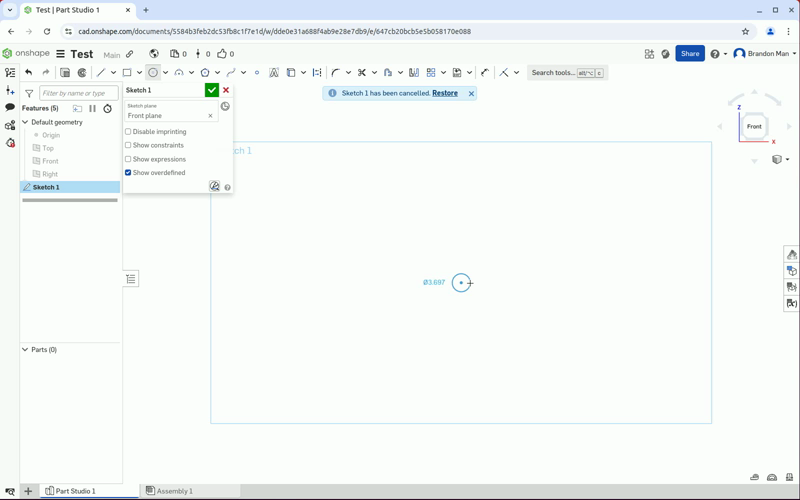
key(esc)
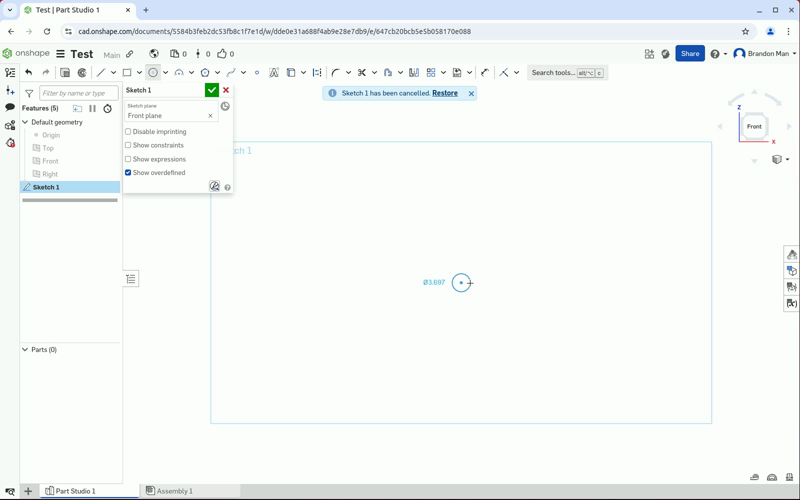
mouse_move(468, 286)
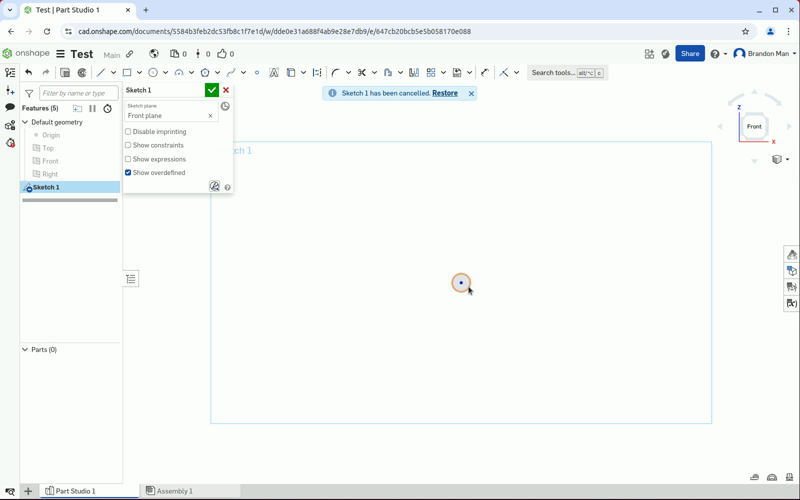
scroll(6)
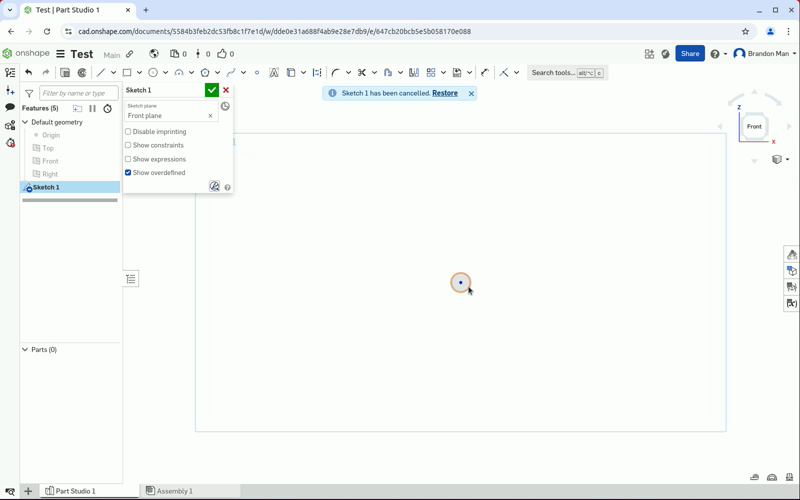
scroll(6)
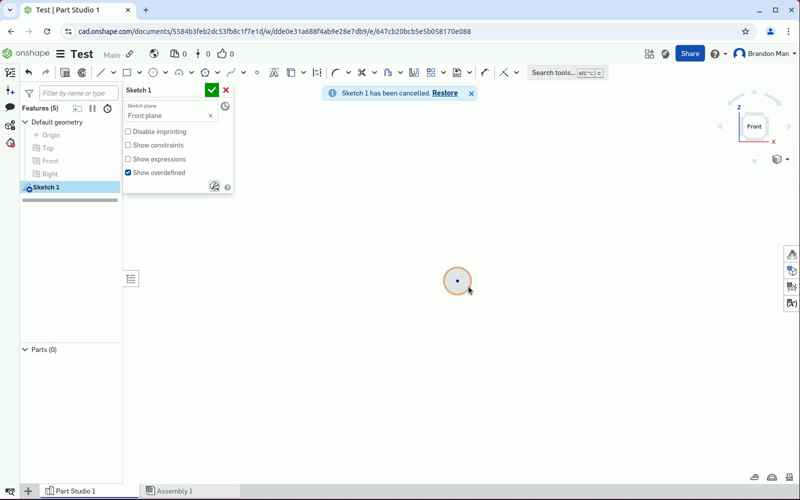
scroll(6)
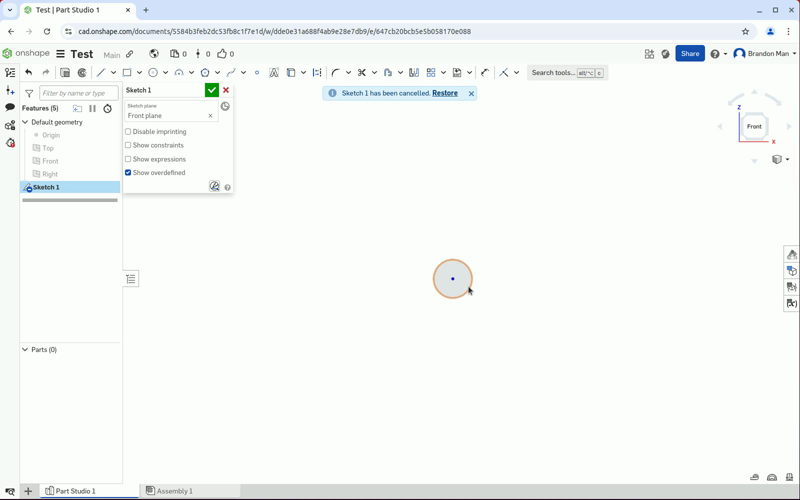
scroll(6)
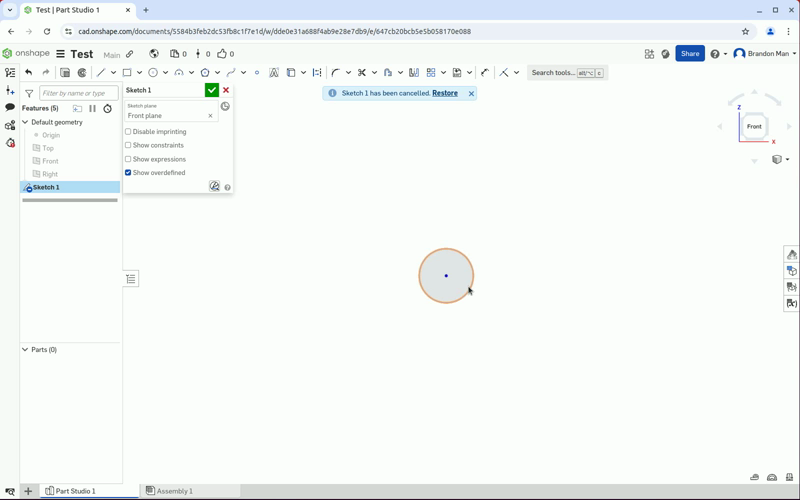
scroll(6)
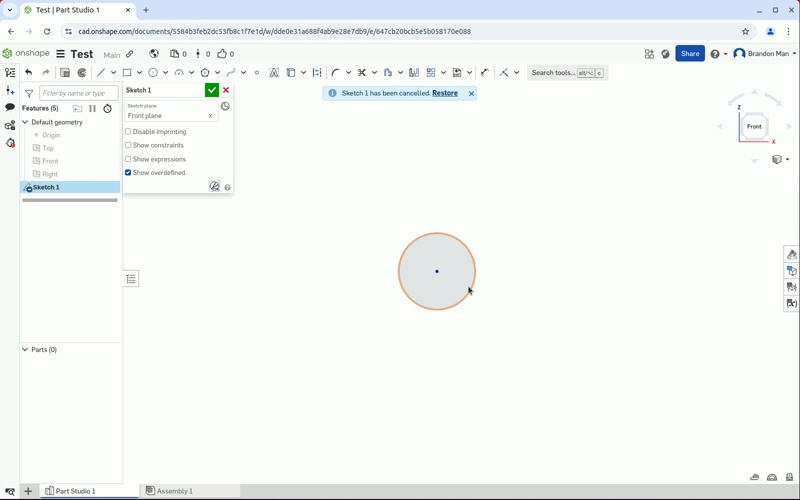
scroll(6)
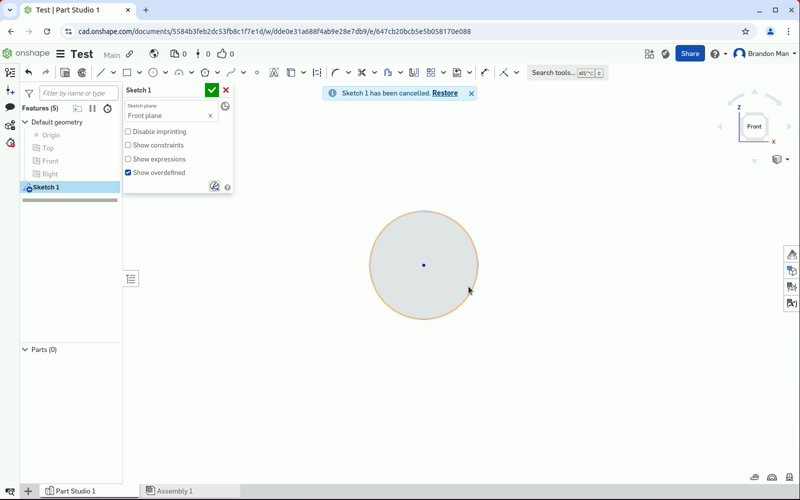
scroll(6)
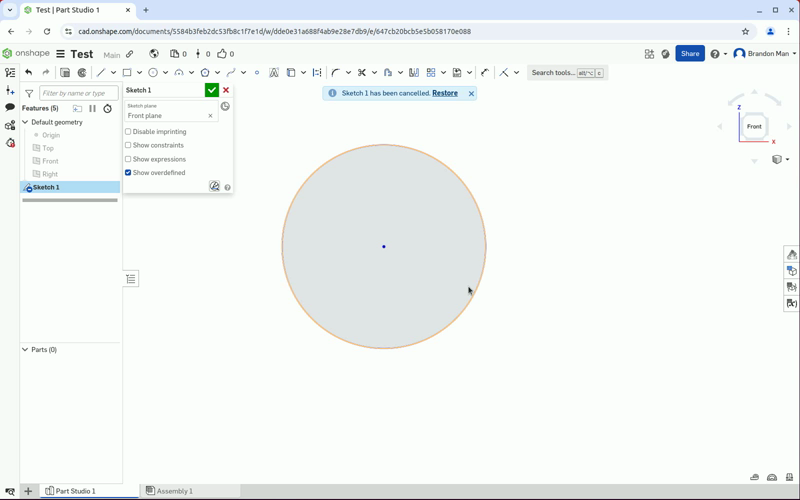
click(468, 286)
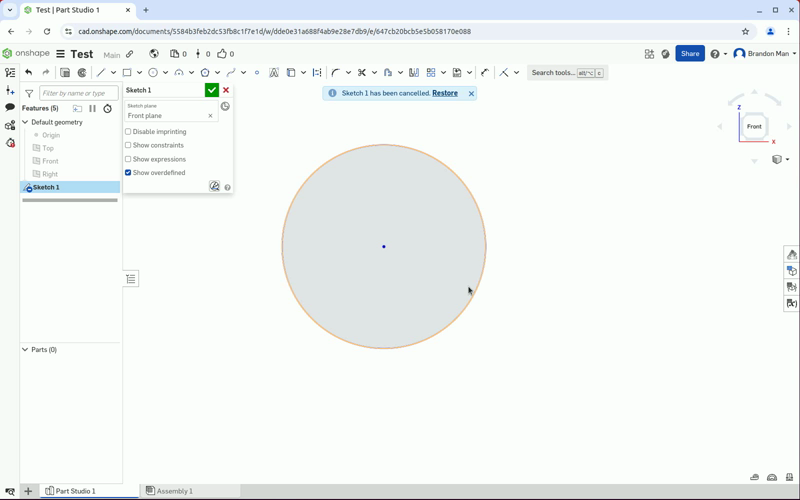
scroll(-6)
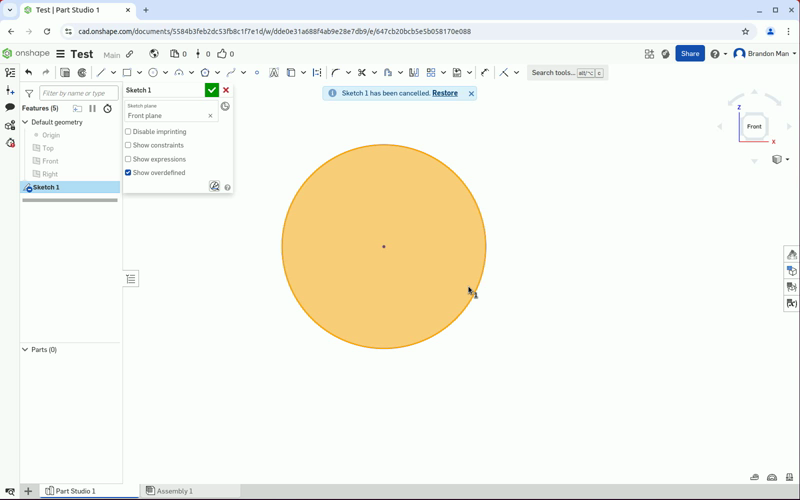
scroll(-6)
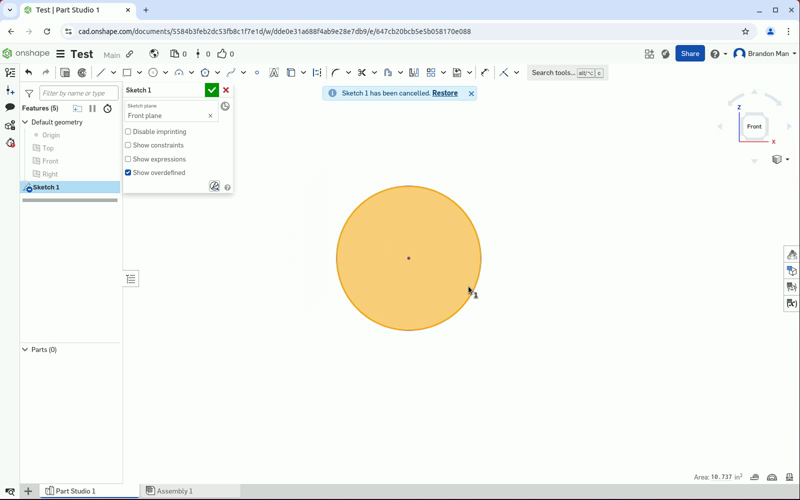
scroll(-6)
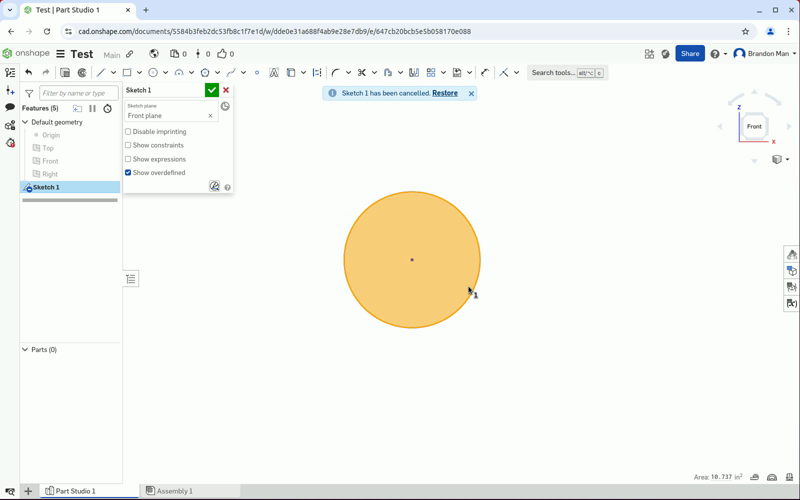
scroll(-6)
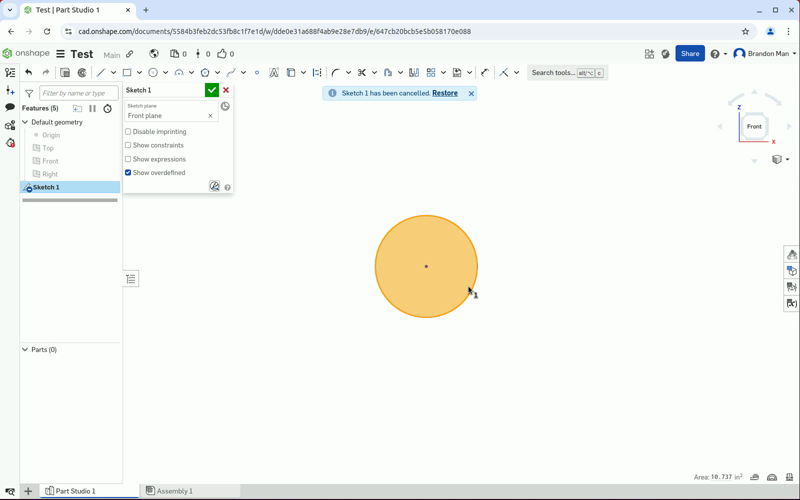
scroll(-6)
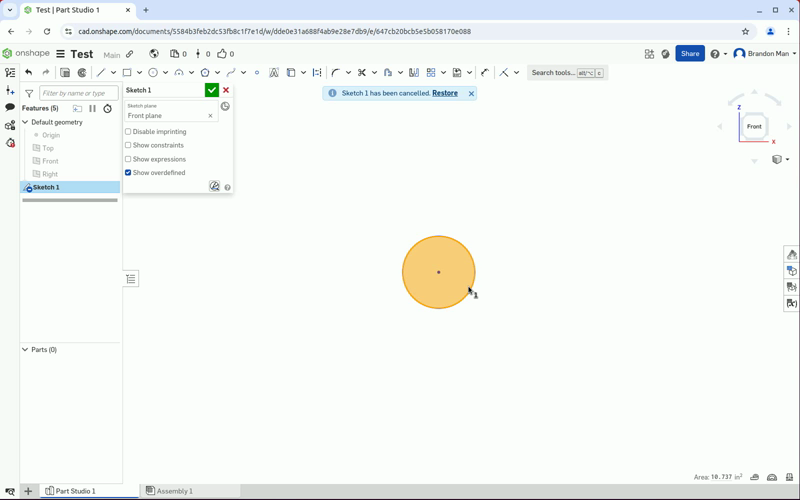
scroll(-6)
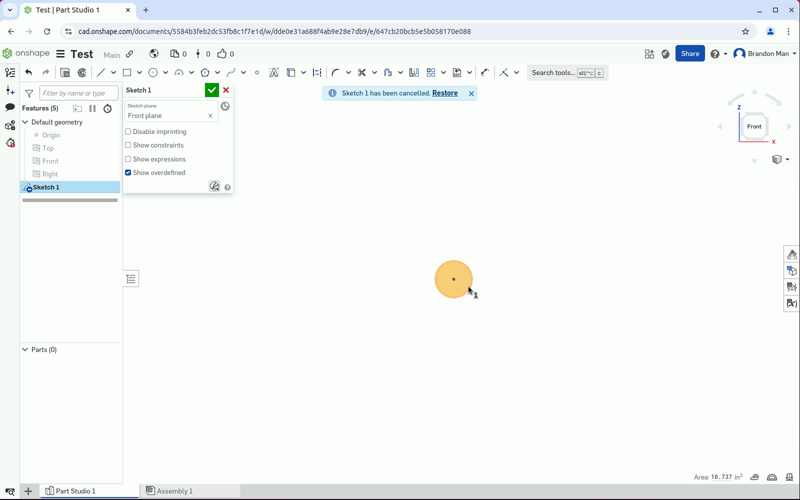
scroll(-6)
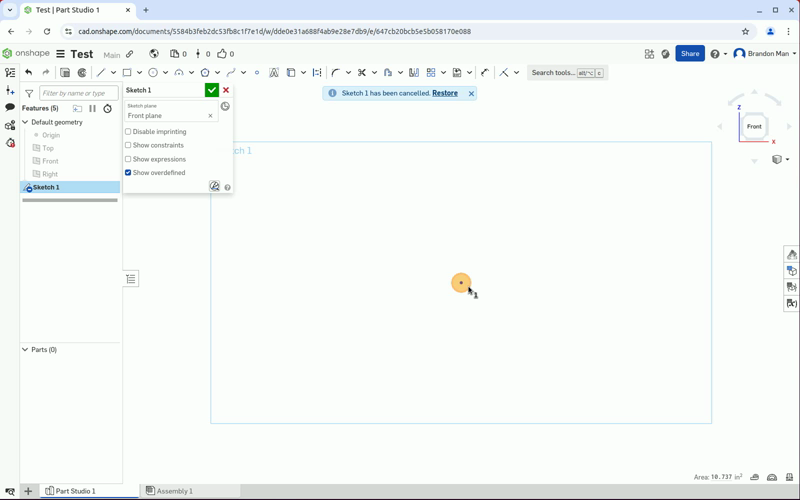
mouse_move(73, 352)
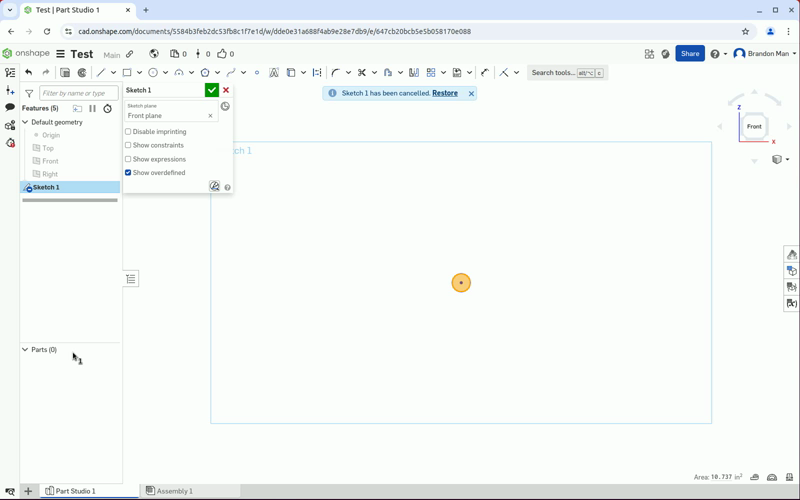
key(shift+y)
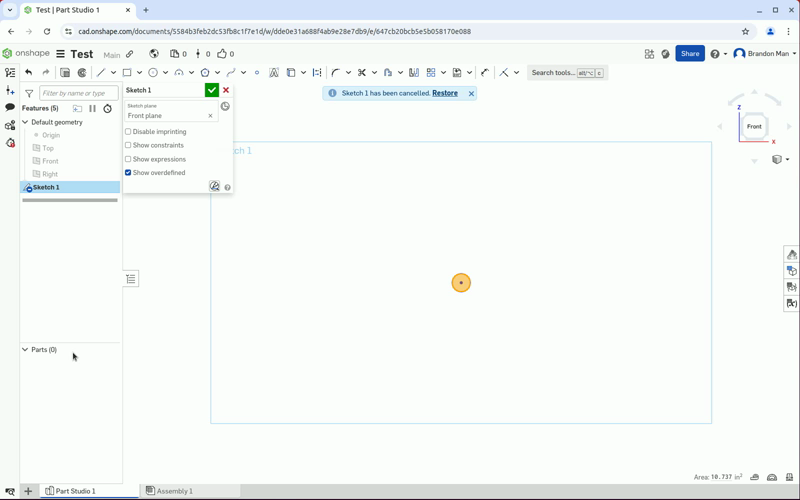
key(shift+e)
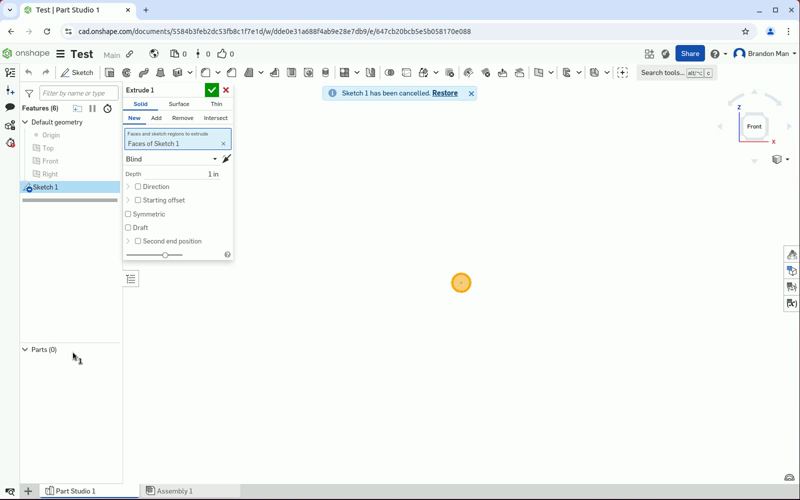
mouse_move(143, 106)
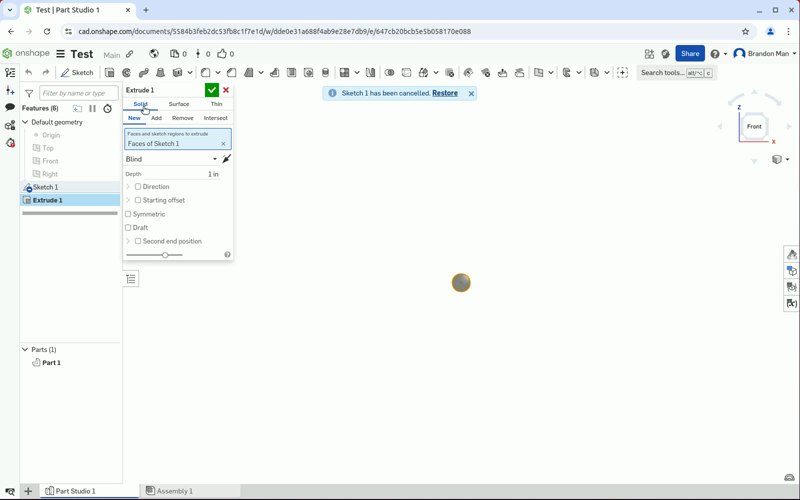
click(143, 106)
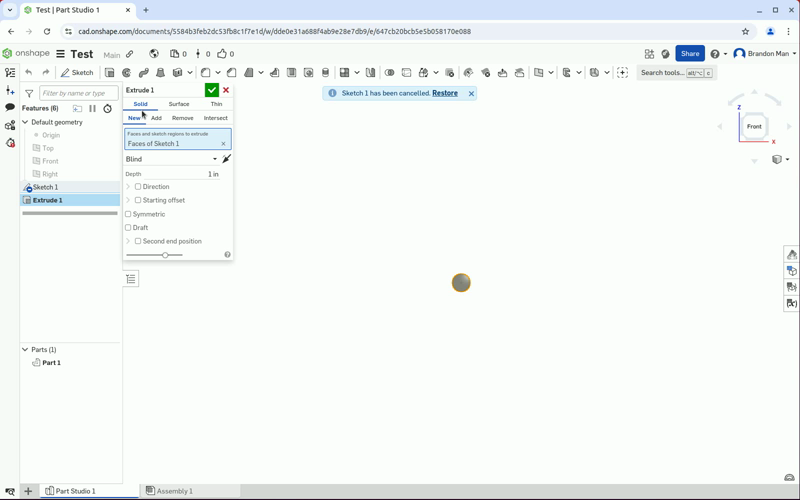
mouse_move(137, 120)
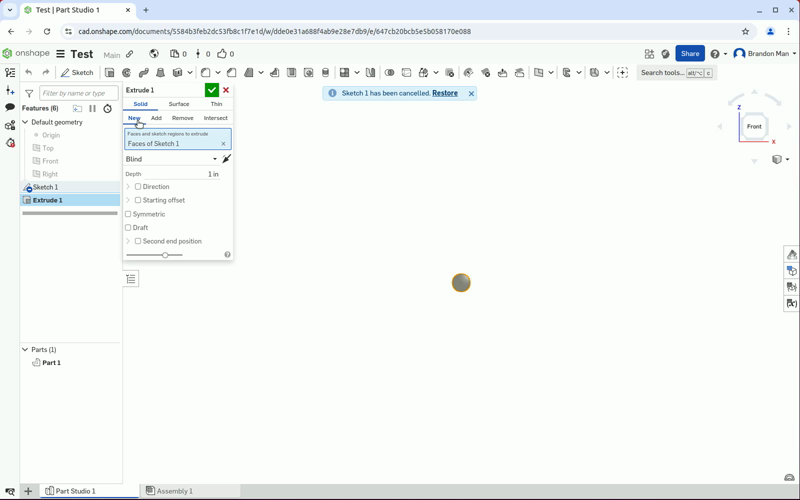
click(137, 120)
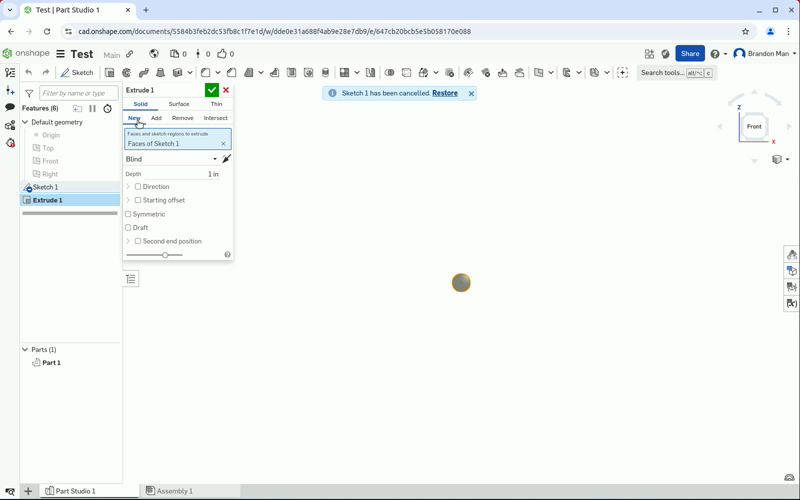
key(tab, 4)
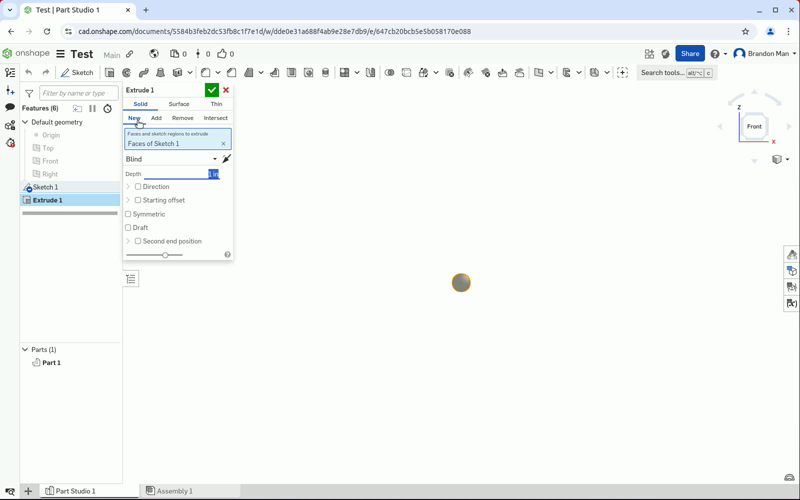
text(23.108)
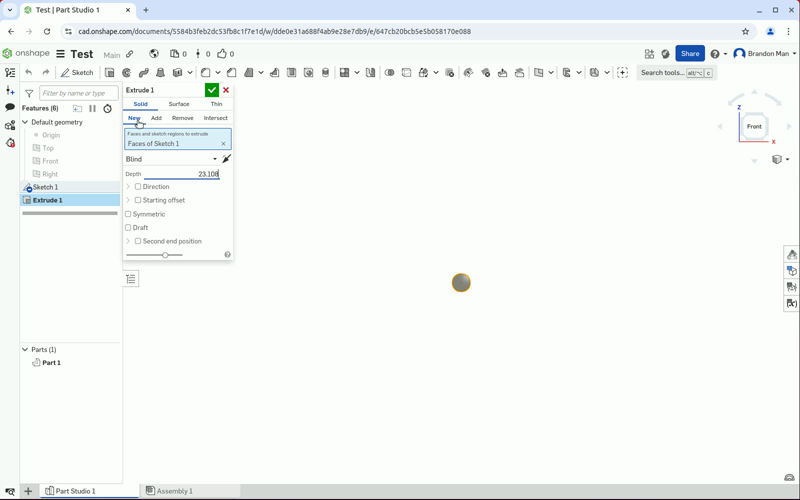
key(enter)
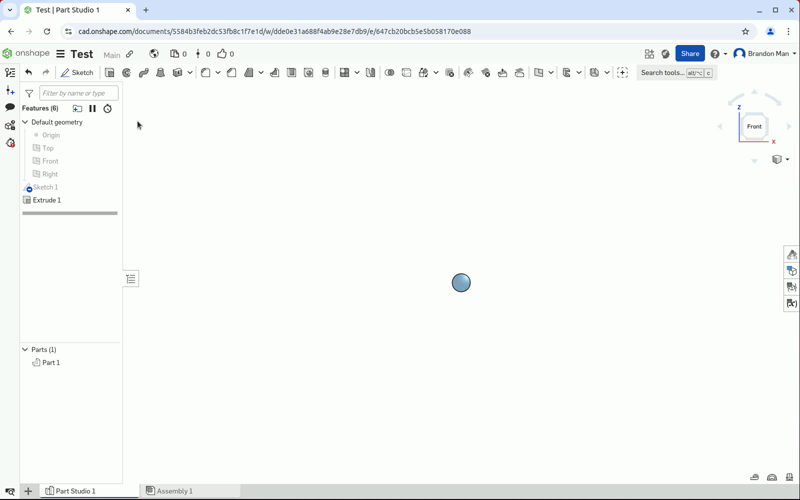
key(shift+h)
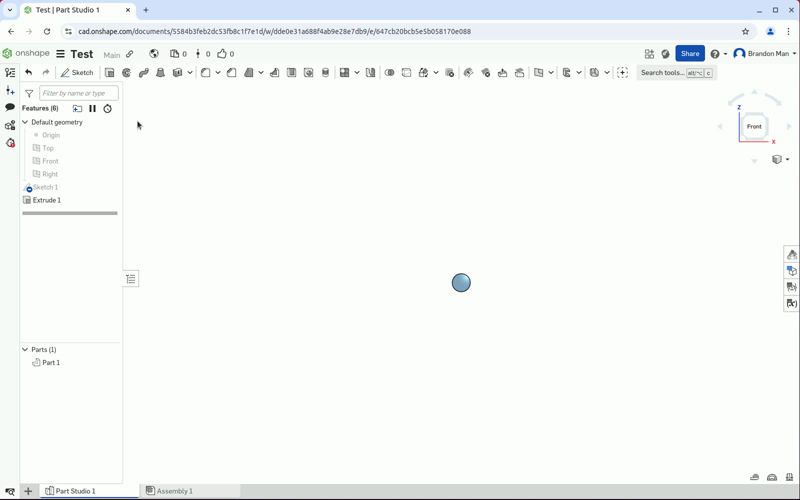
key(shift+h)
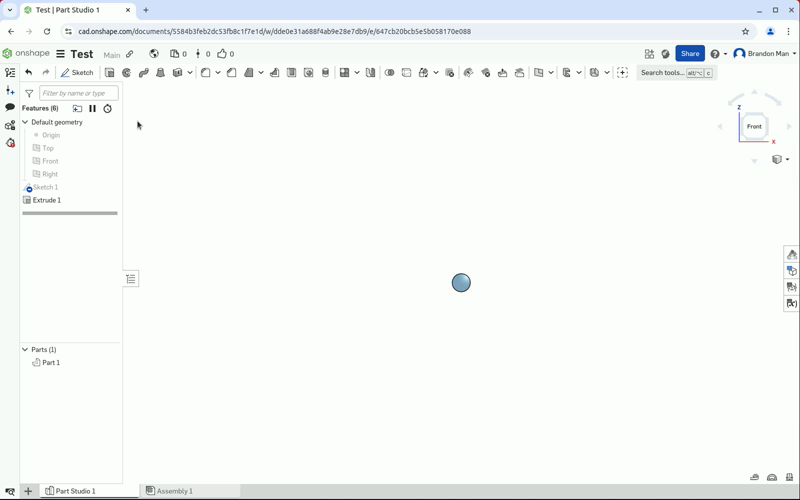
mouse_move(73, 189)
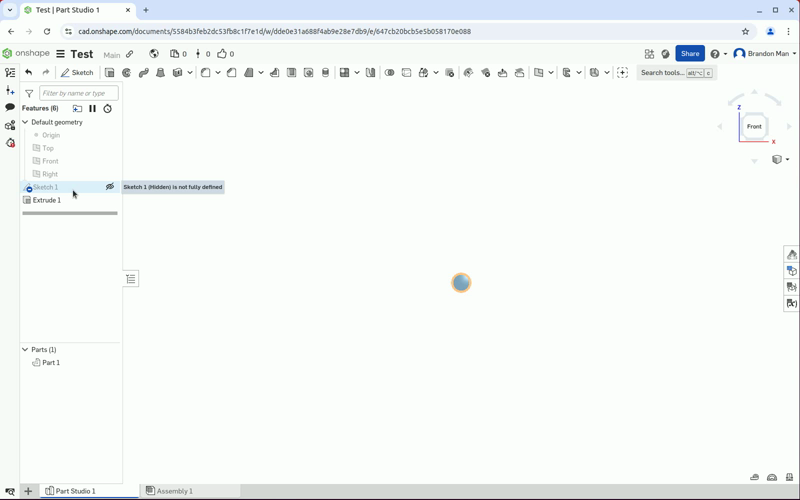
click(73, 189)
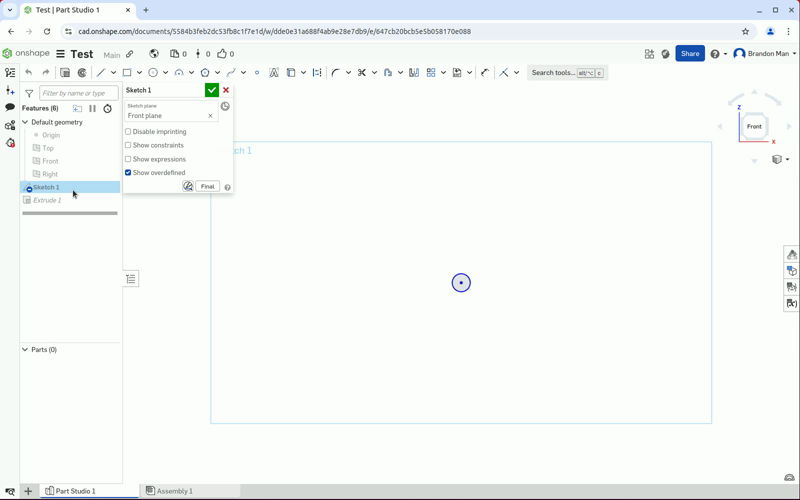
mouse_move(229, 92)
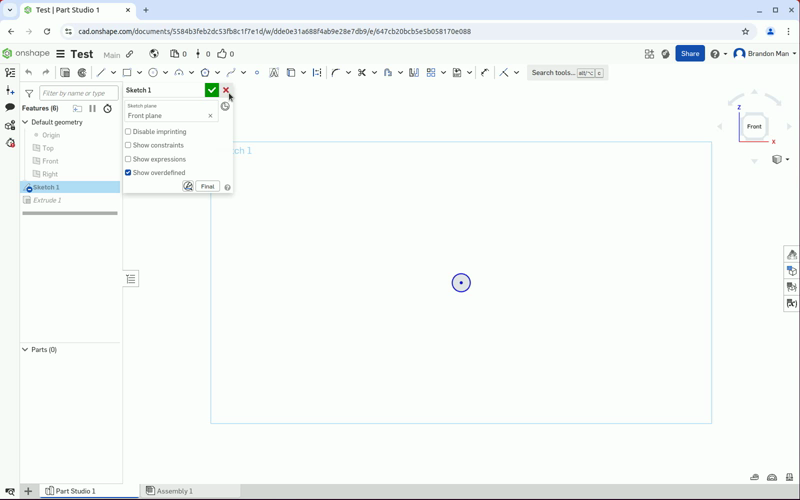
click(229, 92)
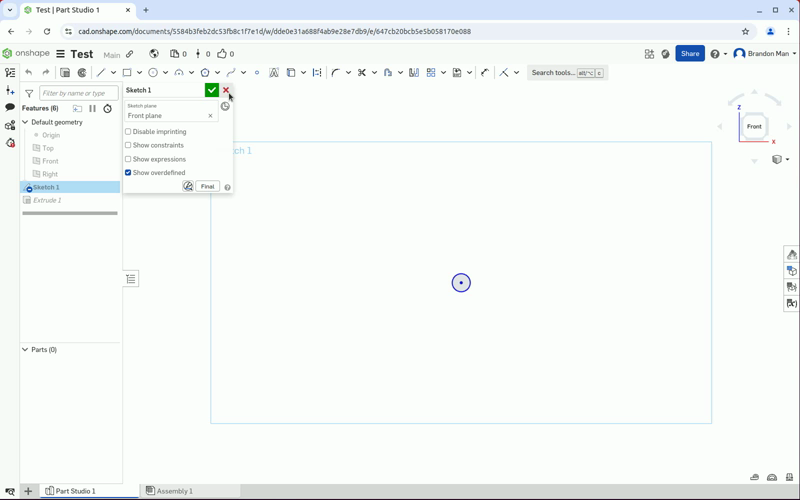
key(shift+s)
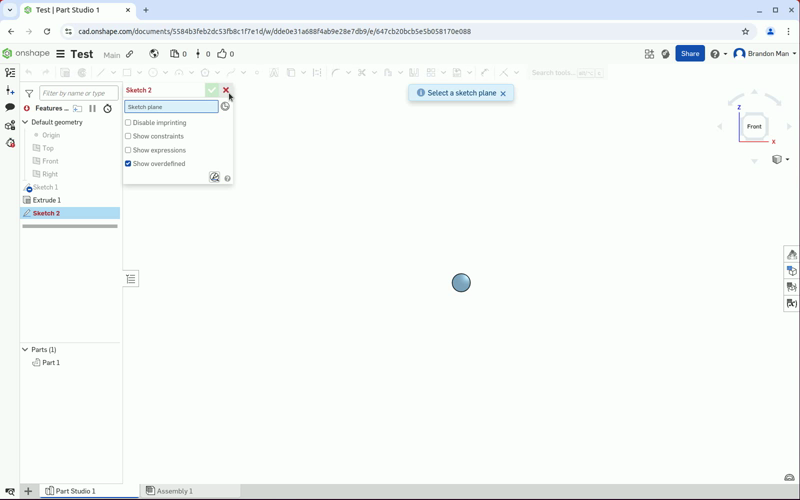
mouse_move(73, 163)
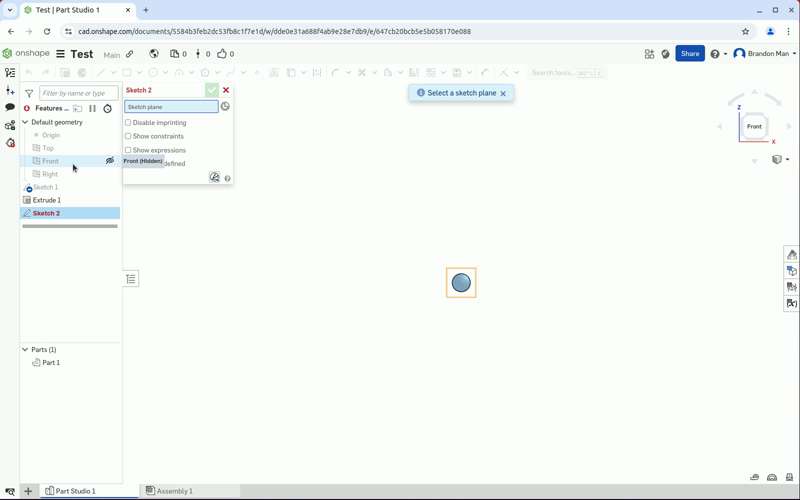
click(73, 163)
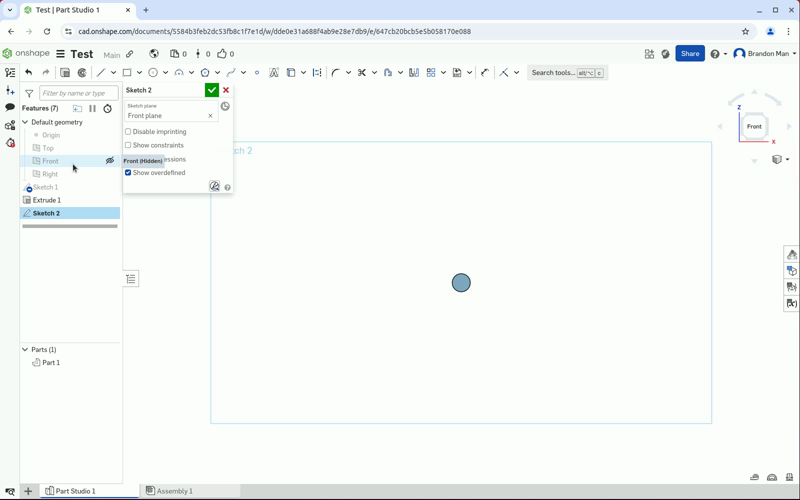
mouse_move(73, 352)
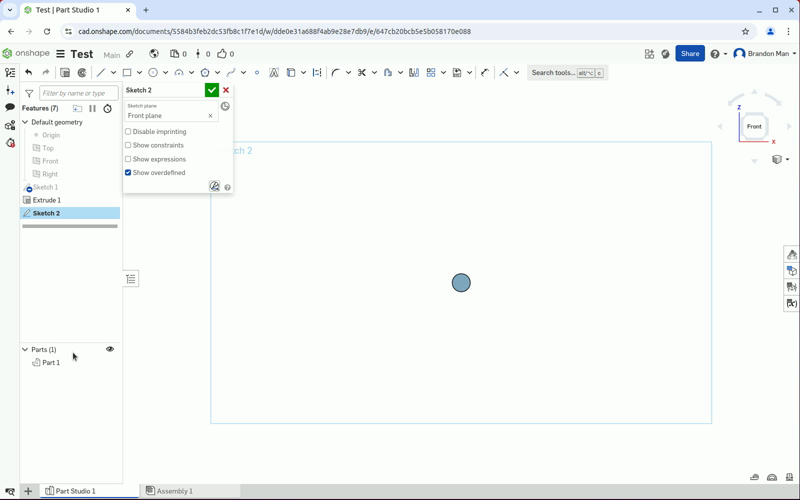
key(y)
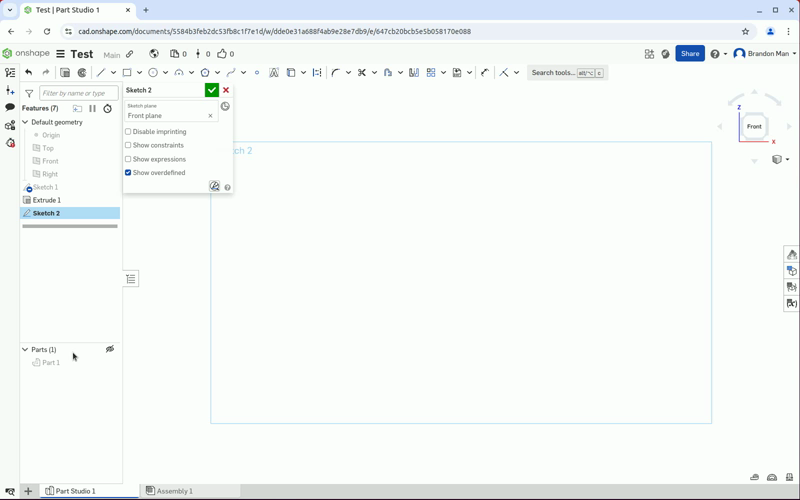
key(c)
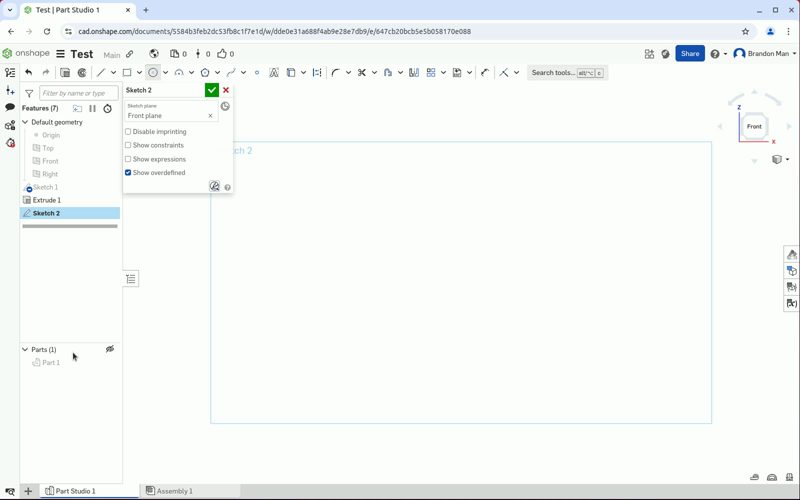
key_down(shift)
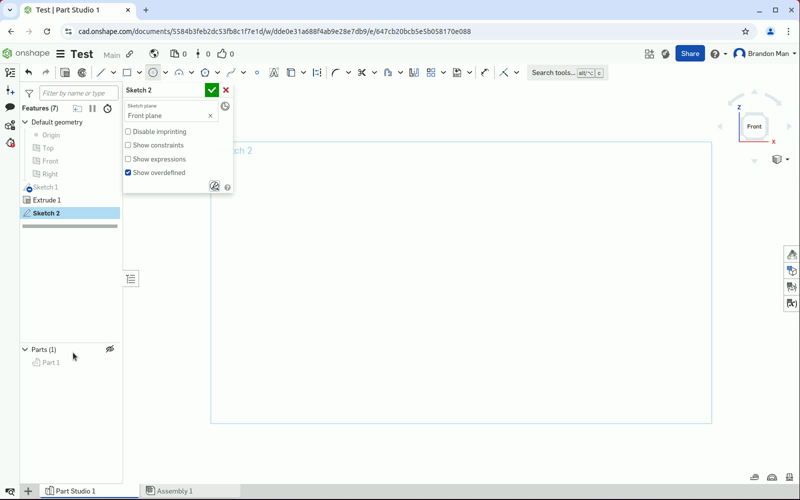
mouse_move(461, 282)
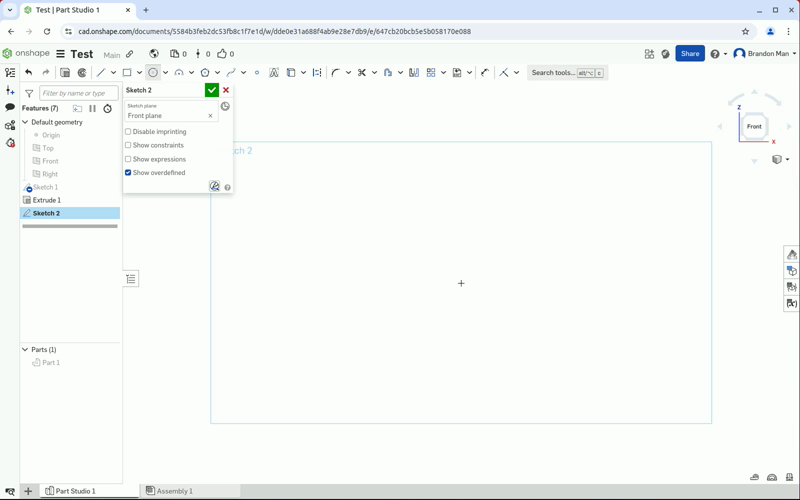
click(461, 282)
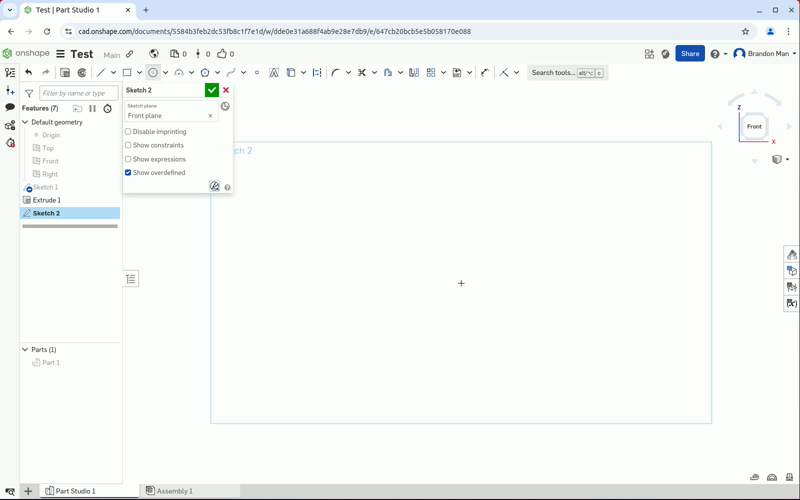
key_up(shift)
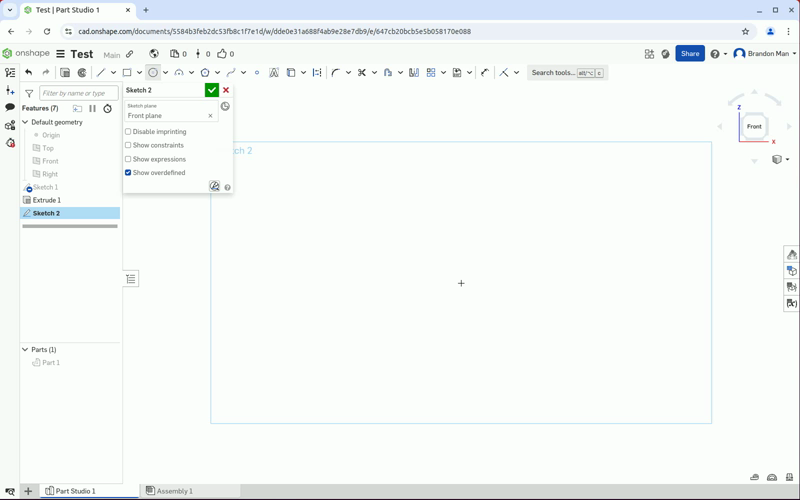
mouse_move(493, 282)
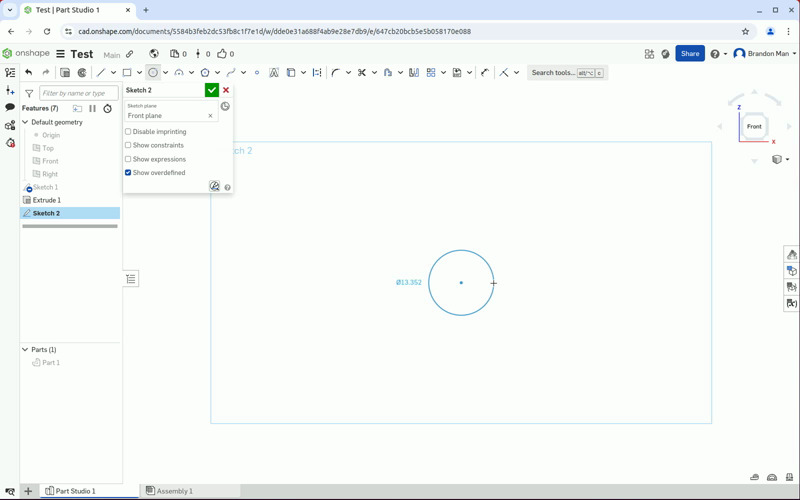
click(493, 282)
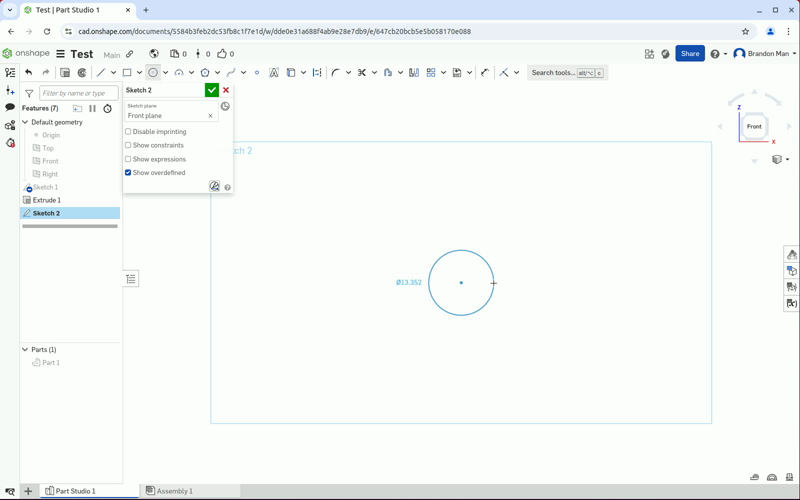
key(esc)
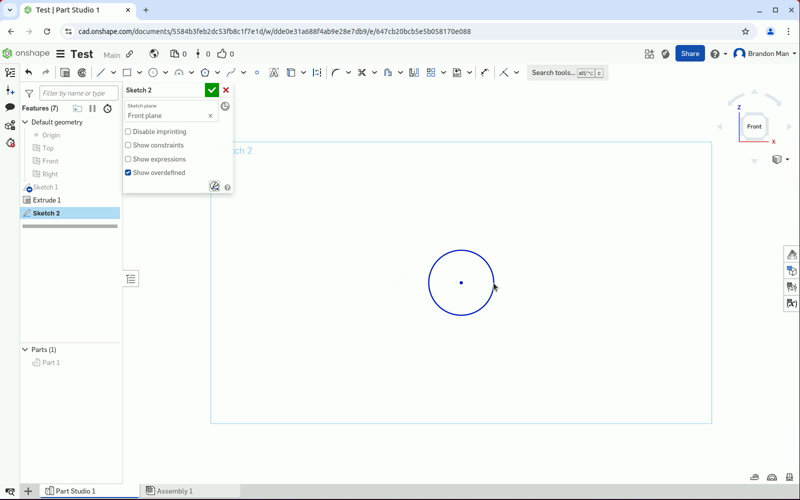
mouse_move(451, 292)
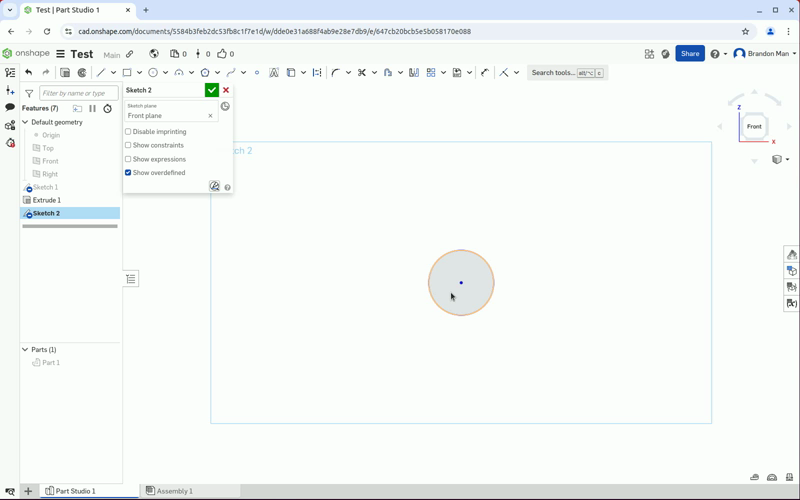
click(451, 292)
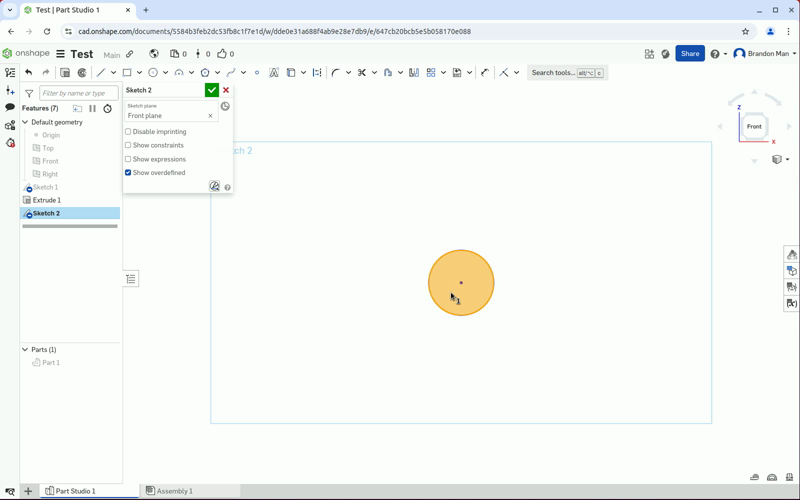
mouse_move(73, 352)
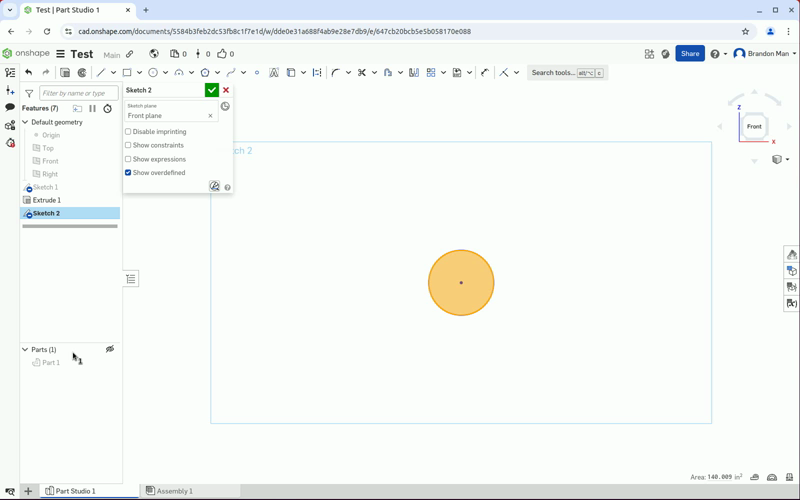
key(shift+y)
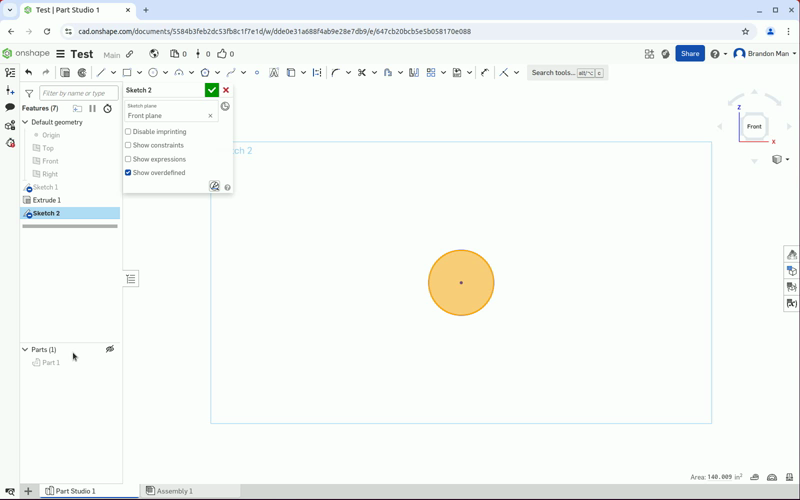
key(shift+e)
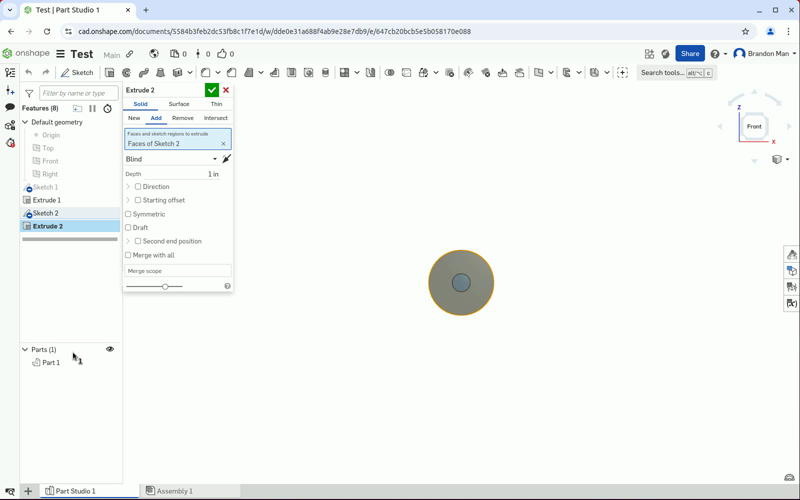
mouse_move(143, 106)
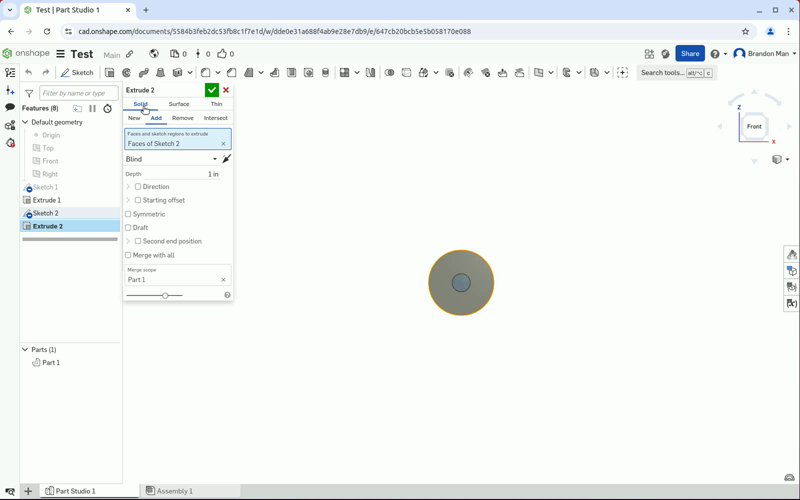
click(143, 106)
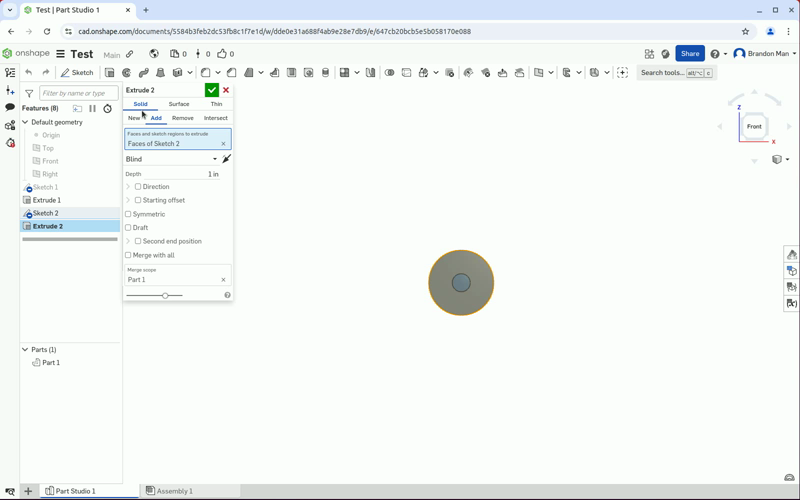
mouse_move(137, 120)
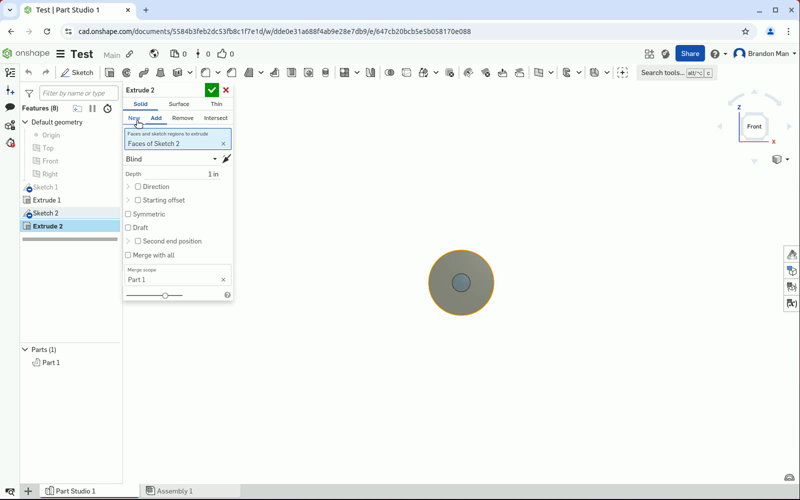
click(137, 120)
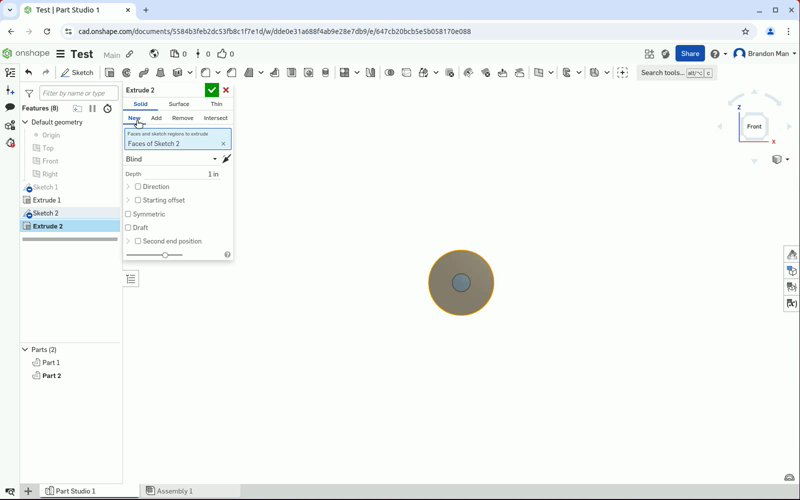
key(tab, 4)
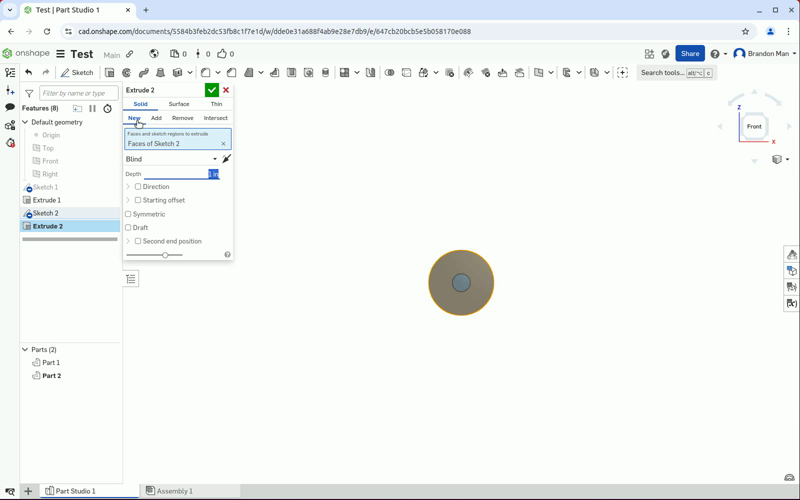
text(1.204)
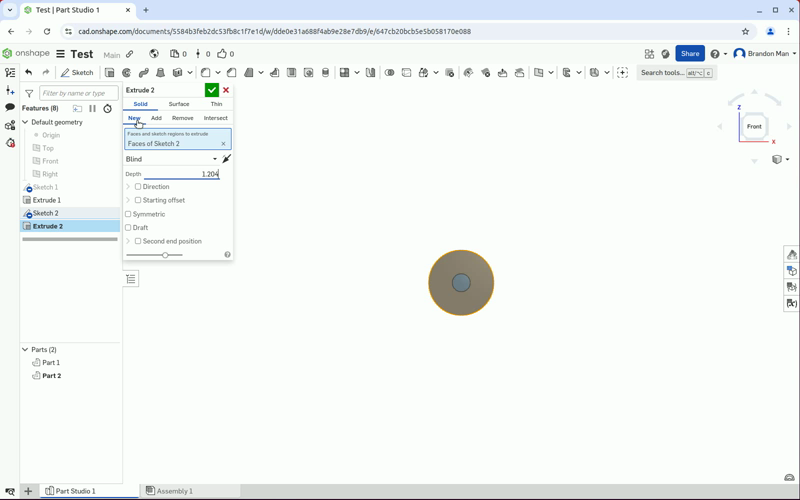
key(enter)
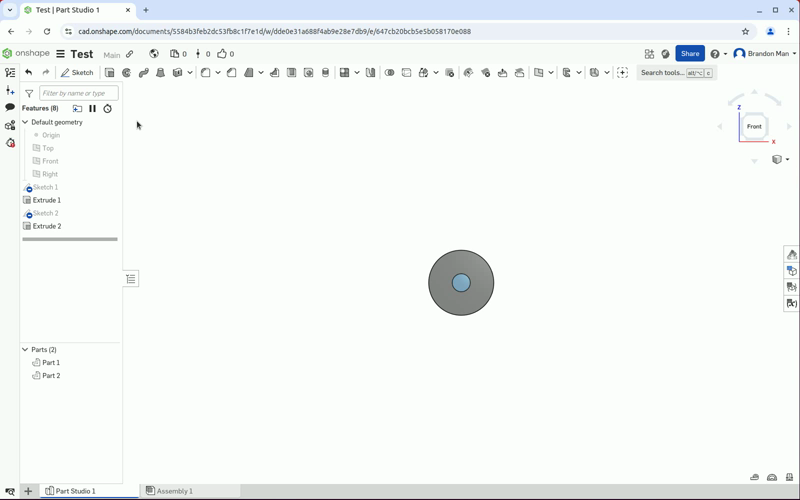
key(shift+h)
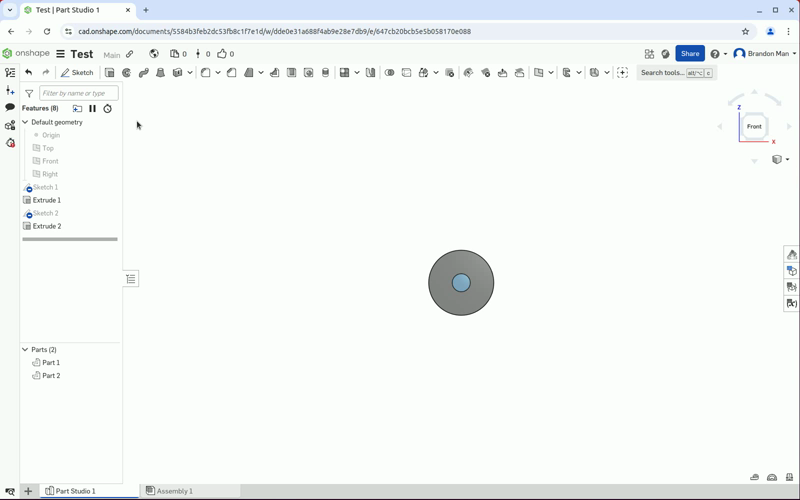
key(shift+h)
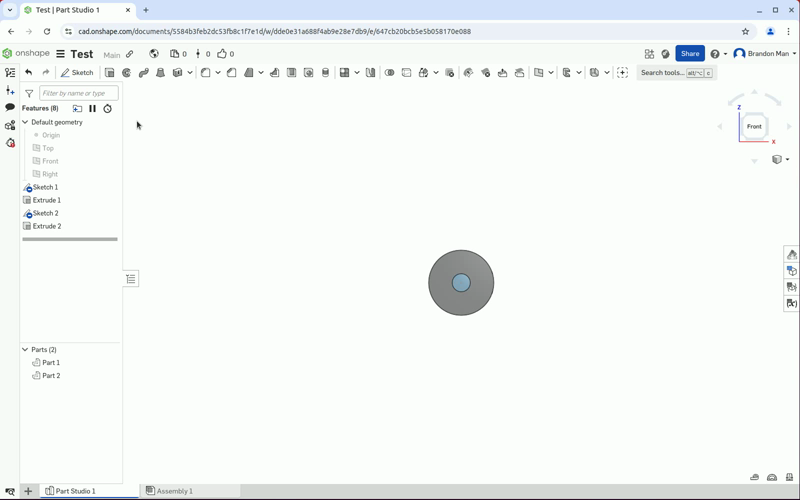
key(shift+7)
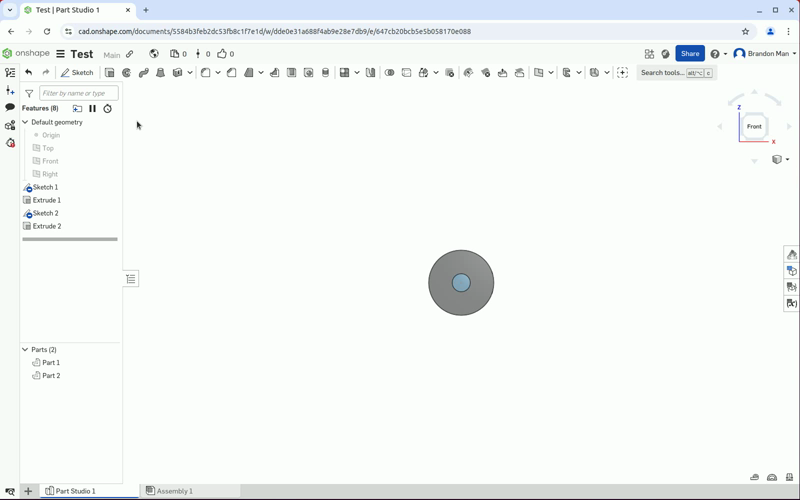
key(left, 2)
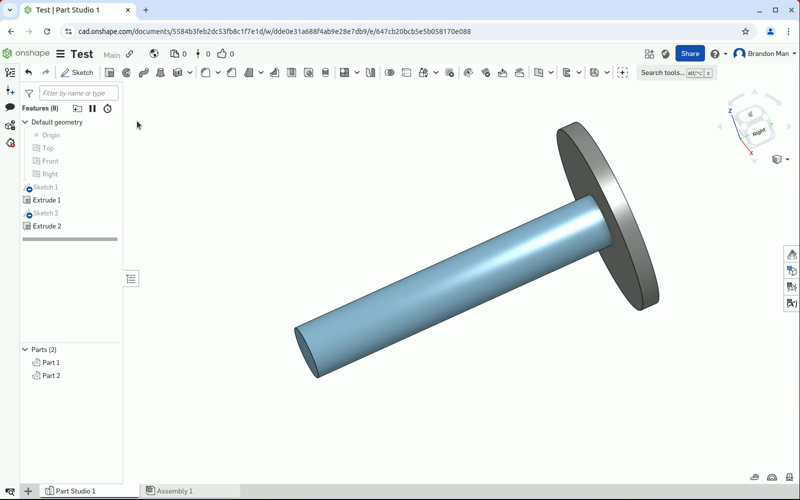
key(down, 2)
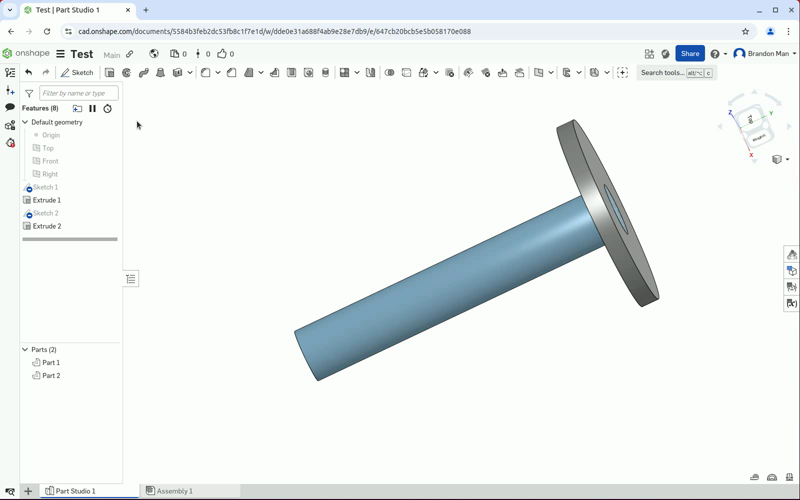
key(up, 2)
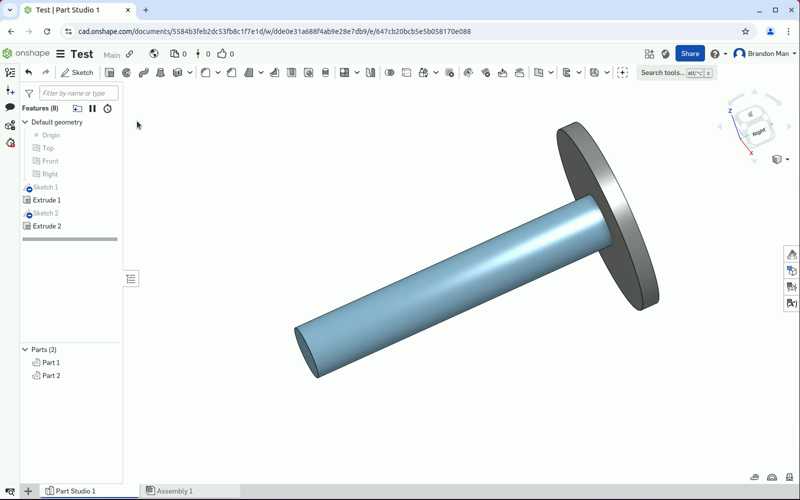
key(right, 2)
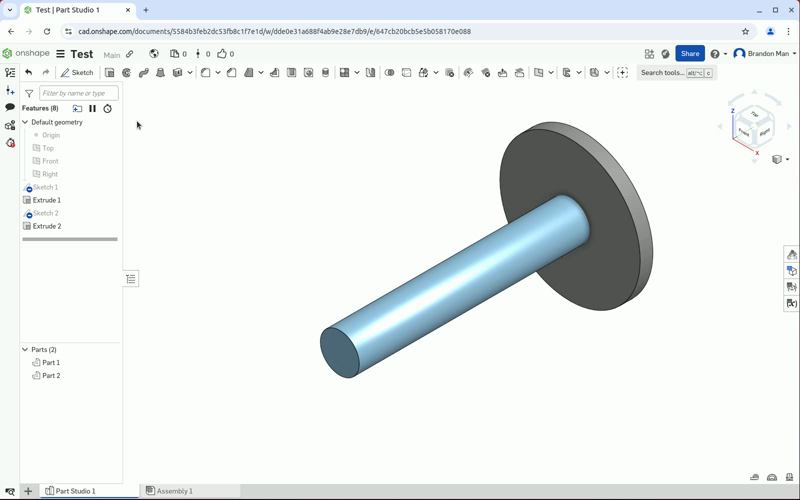
mouse_move(73, 189)
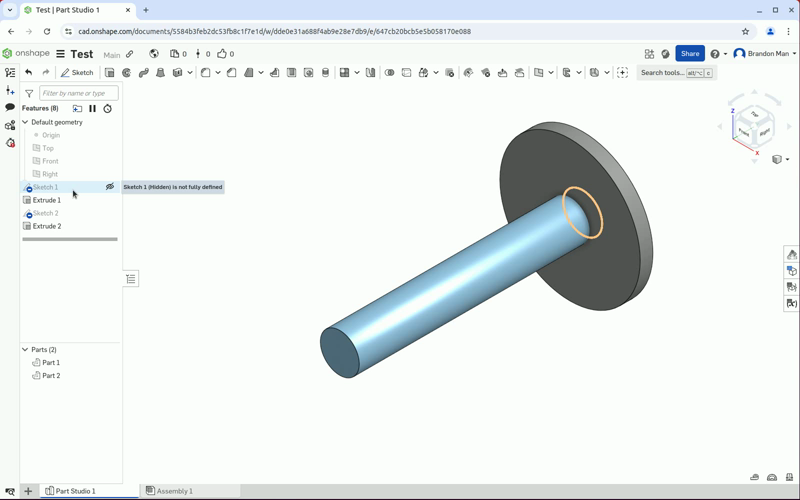
click(73, 189)